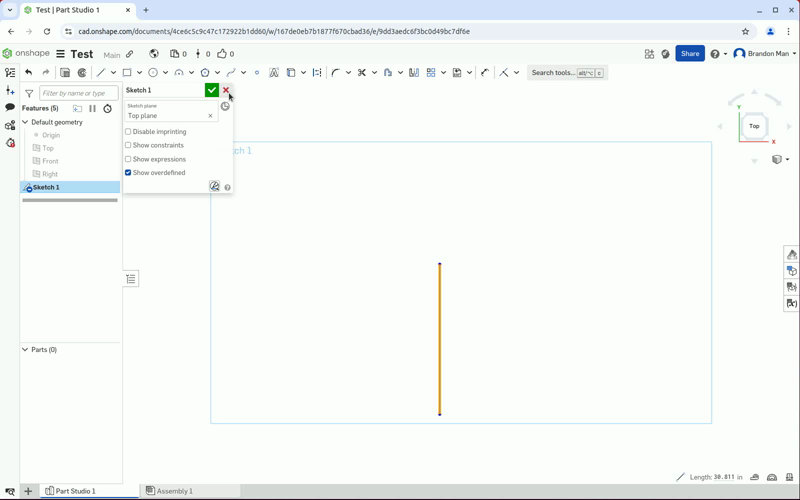
key(shift+h)
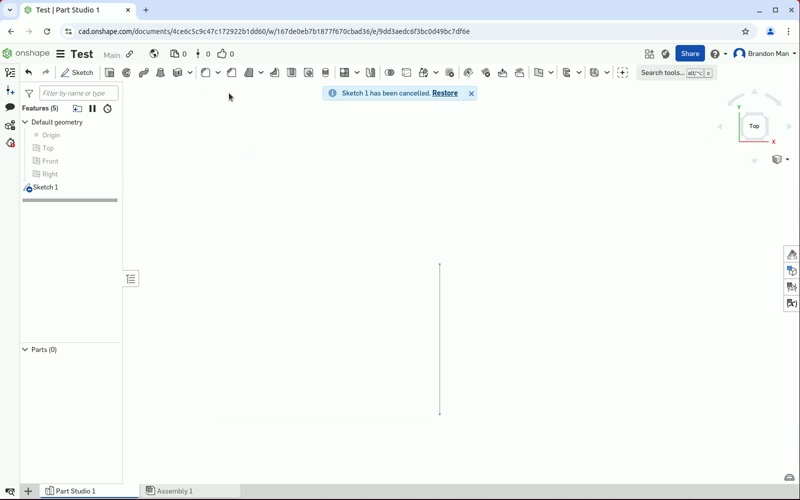
key(shift+s)
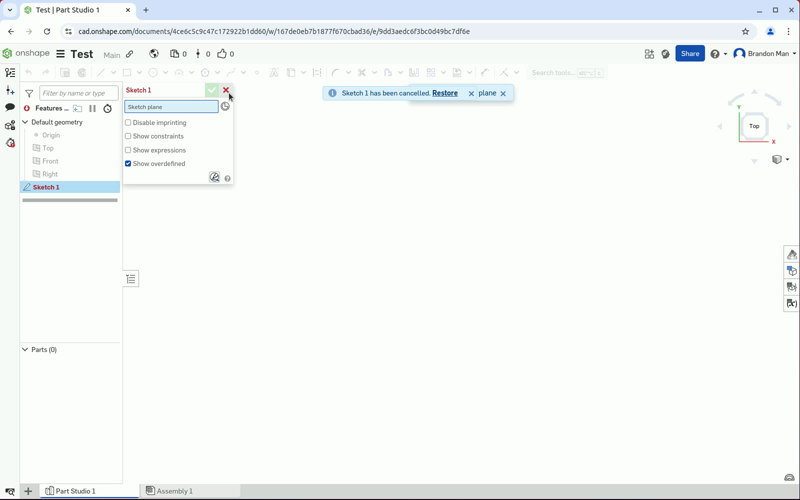
mouse_move(73, 150)
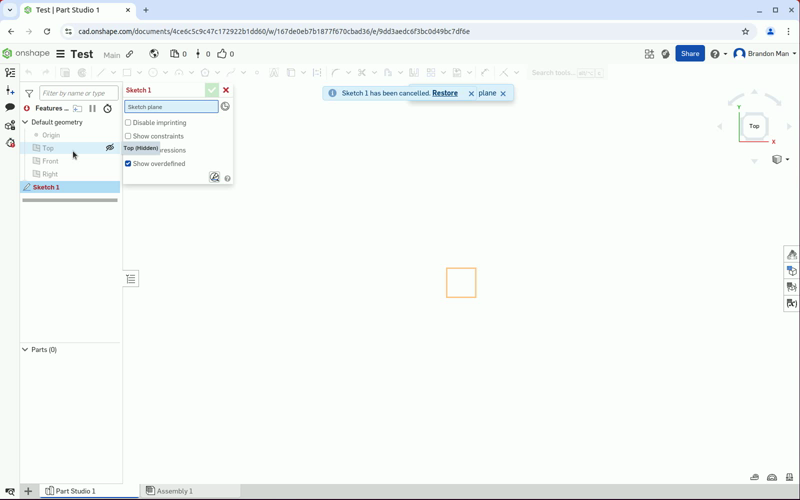
click(73, 150)
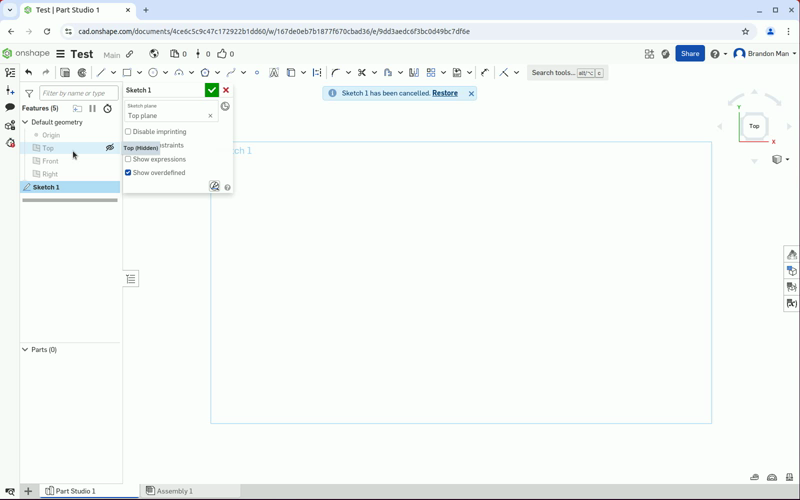
mouse_move(73, 352)
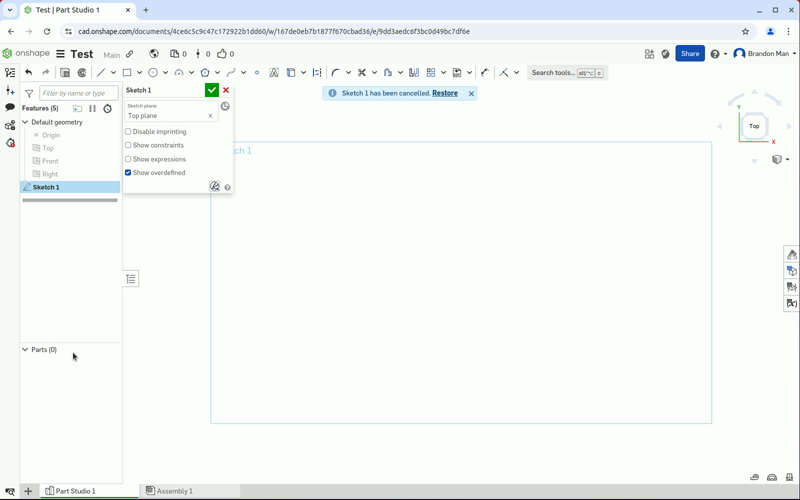
key(y)
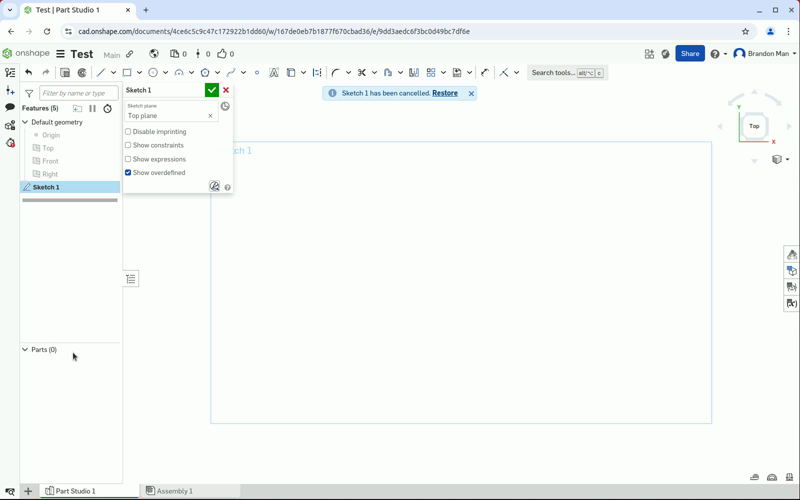
key(c)
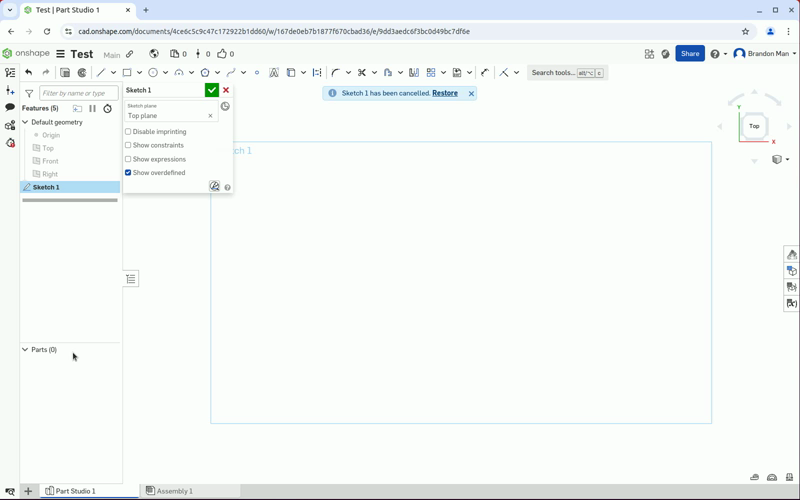
key_down(shift)
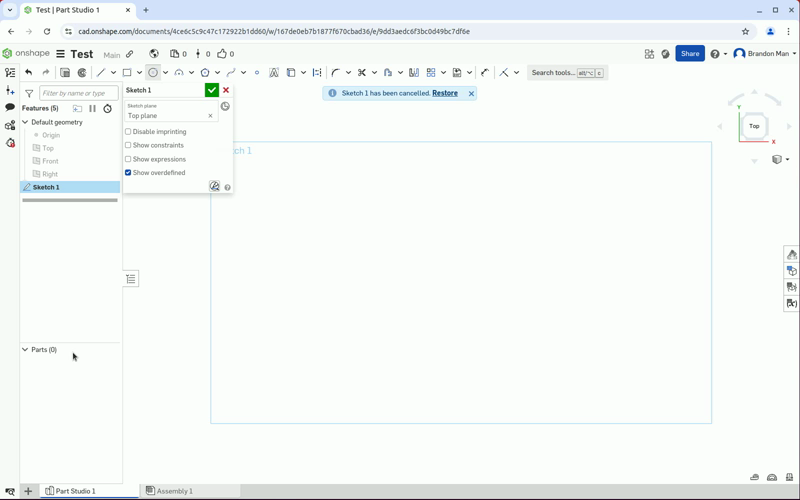
mouse_move(461, 282)
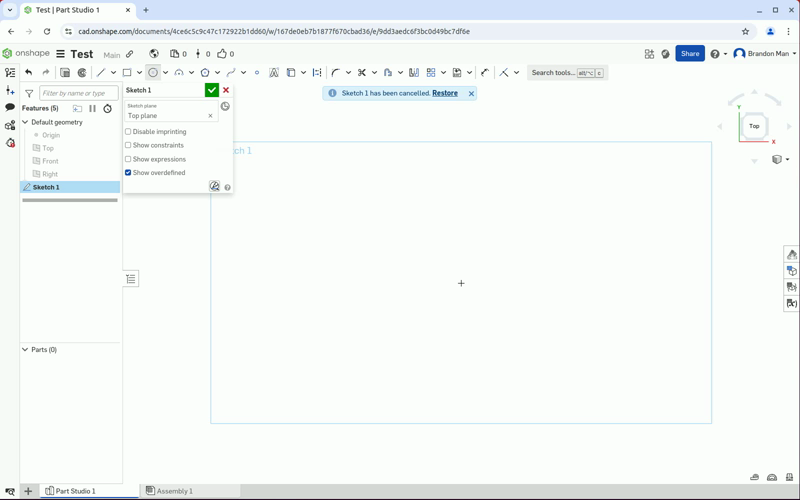
click(461, 282)
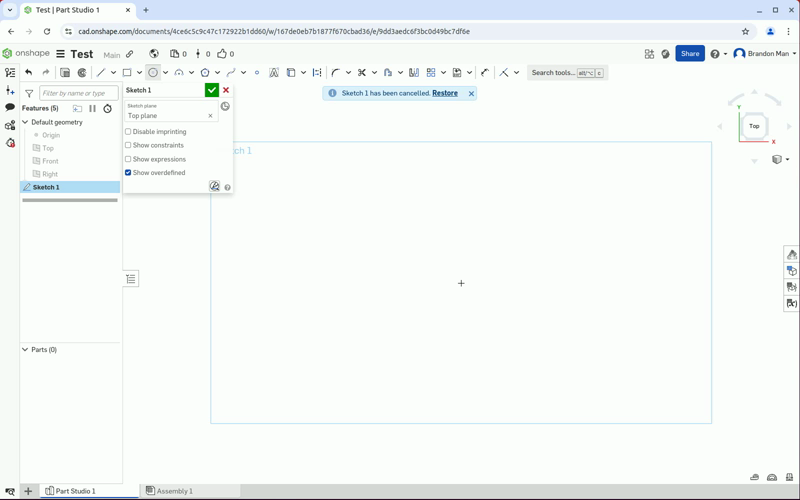
key_up(shift)
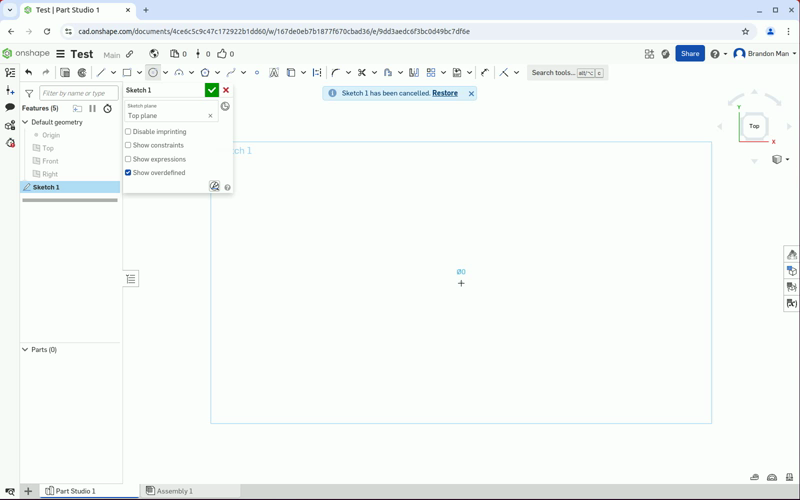
mouse_move(518, 282)
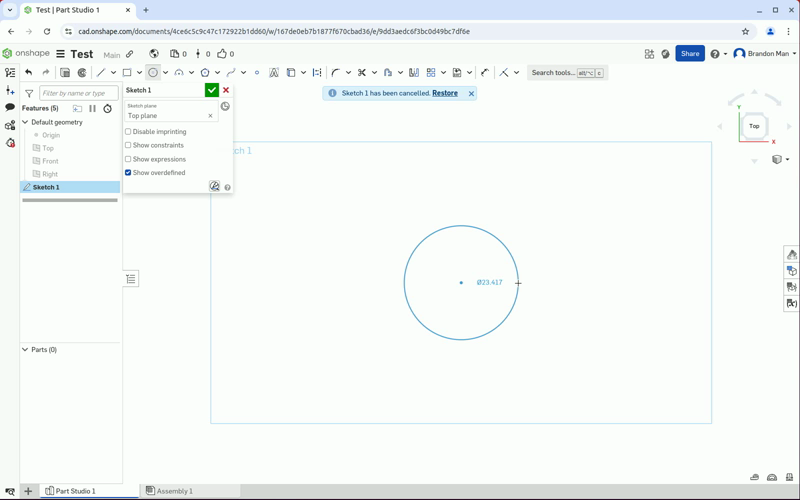
click(518, 282)
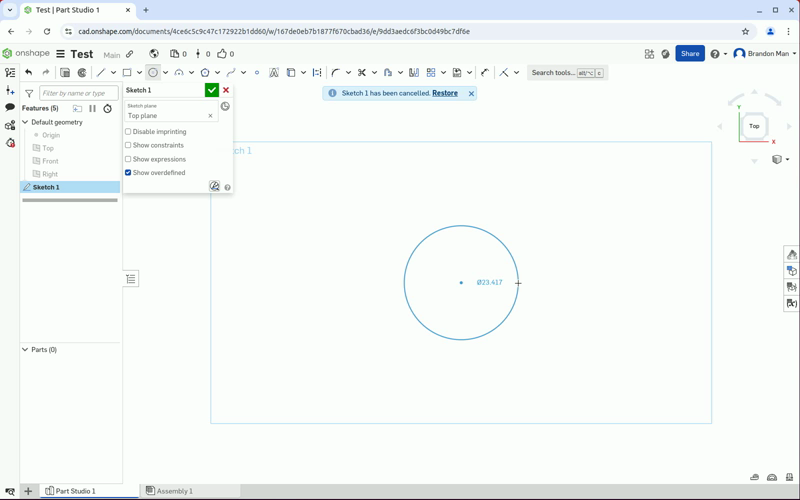
key(esc)
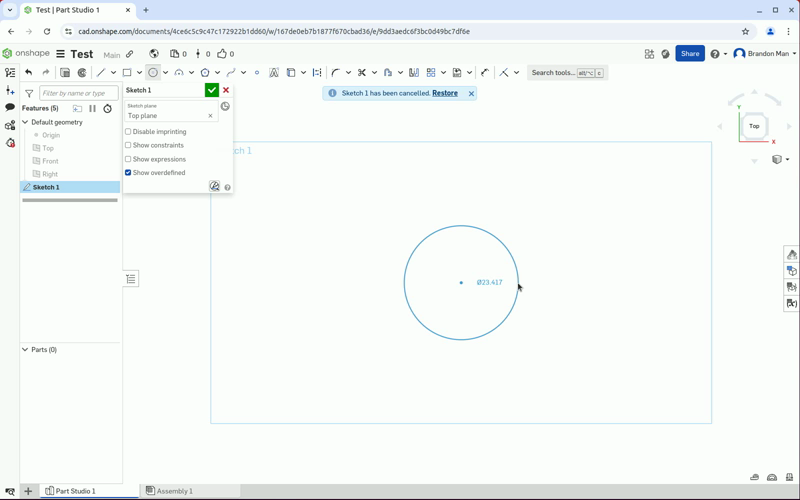
mouse_move(487, 290)
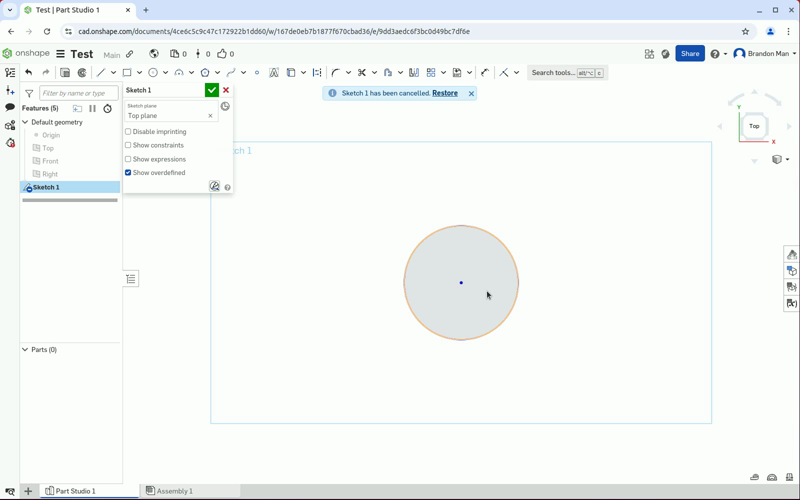
click(487, 290)
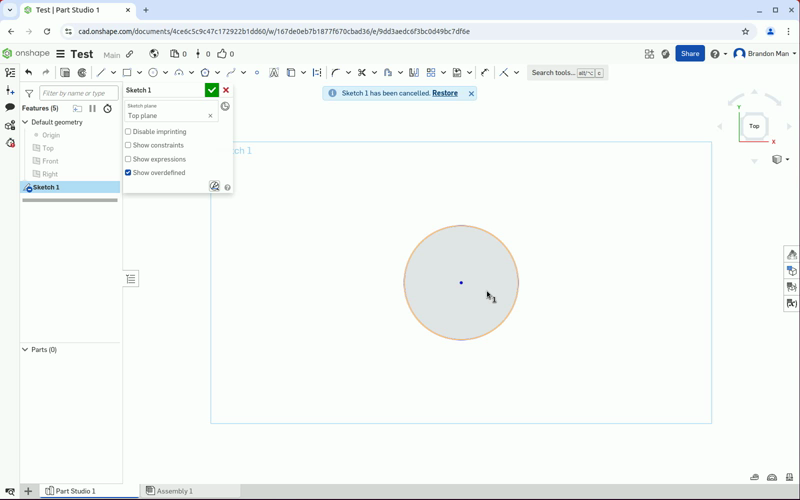
mouse_move(73, 352)
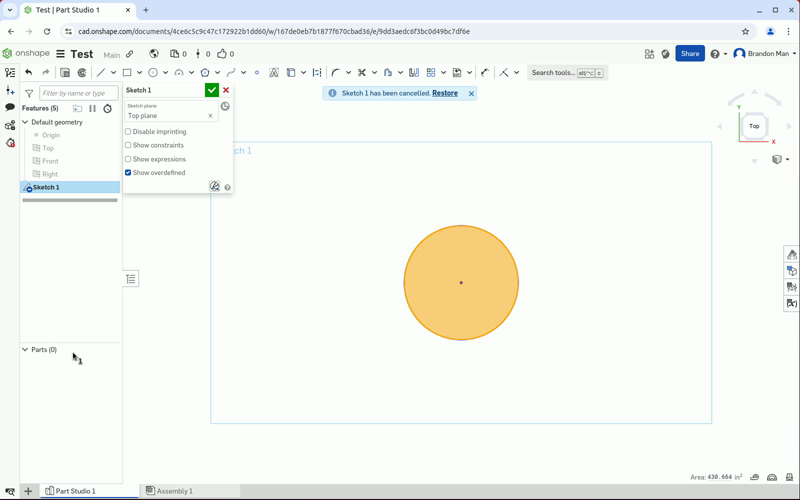
key(shift+y)
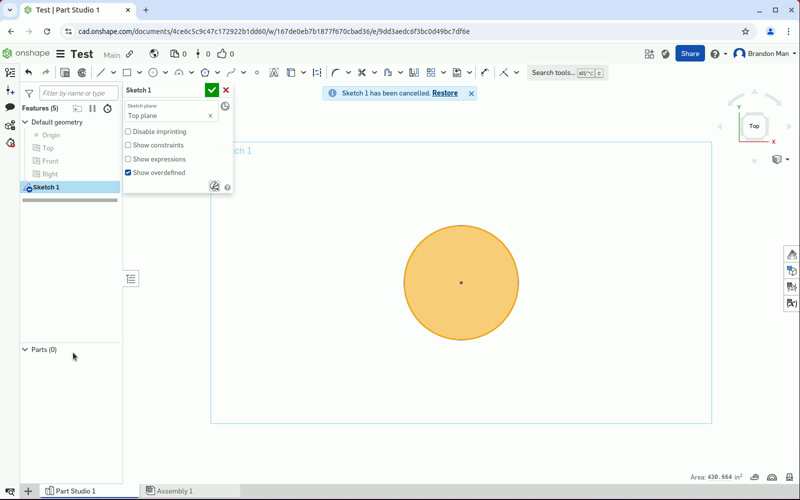
key(shift+e)
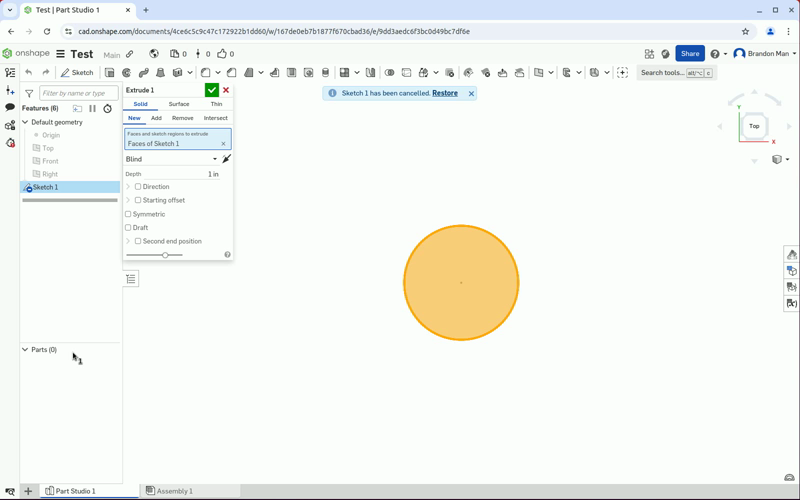
mouse_move(143, 106)
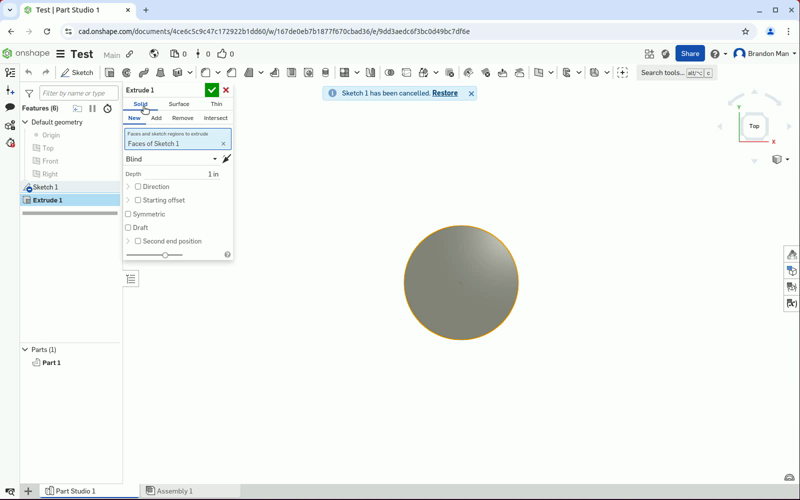
click(143, 106)
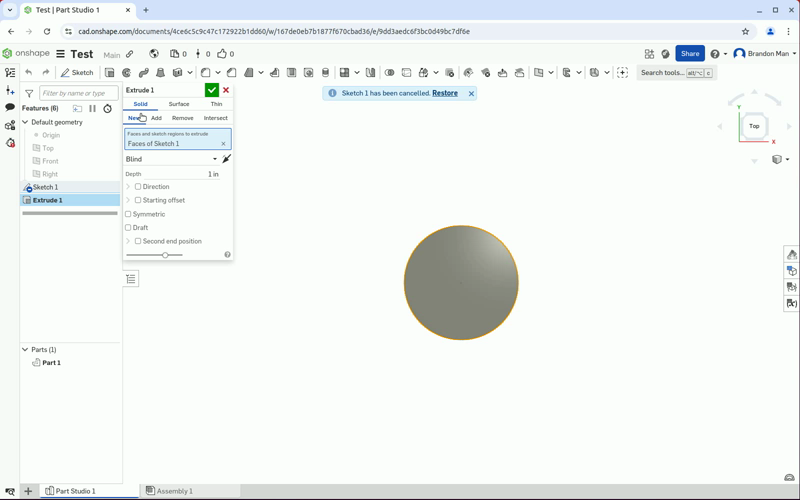
mouse_move(137, 120)
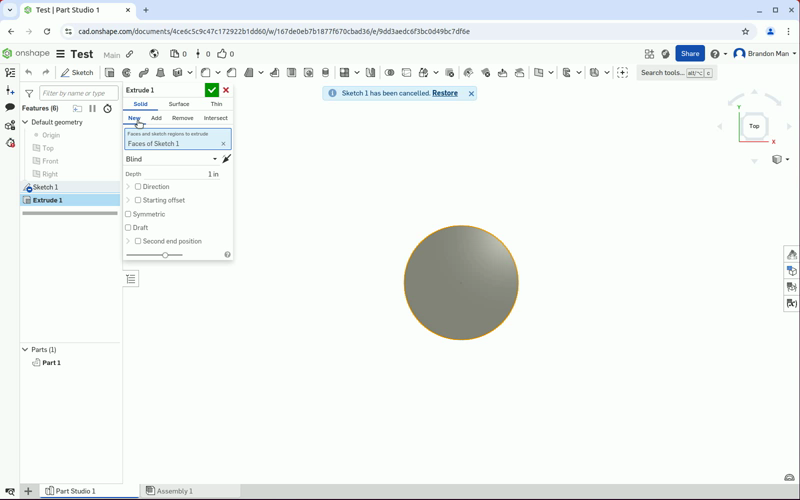
click(137, 120)
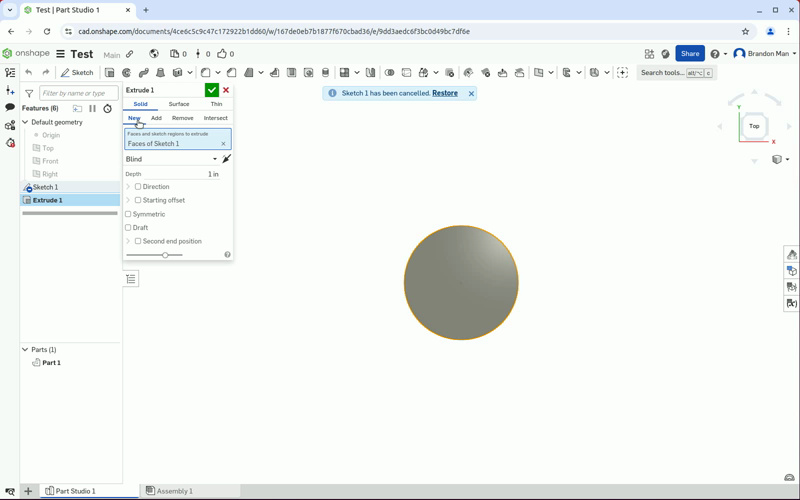
key(tab, 4)
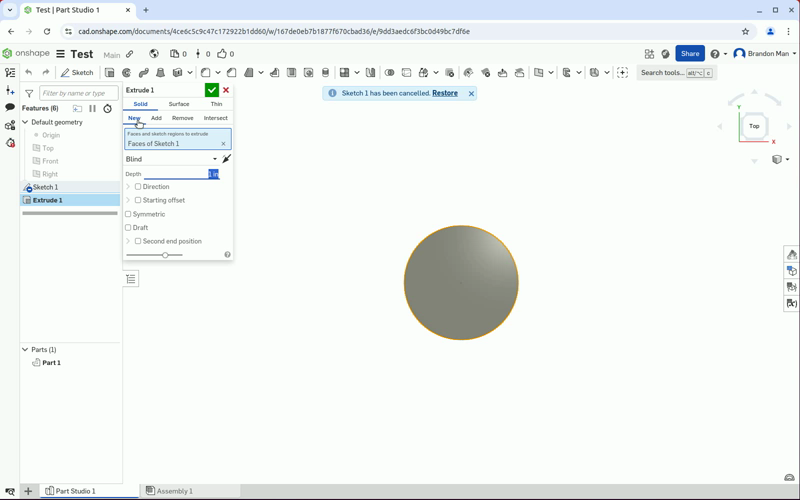
text(23.108)
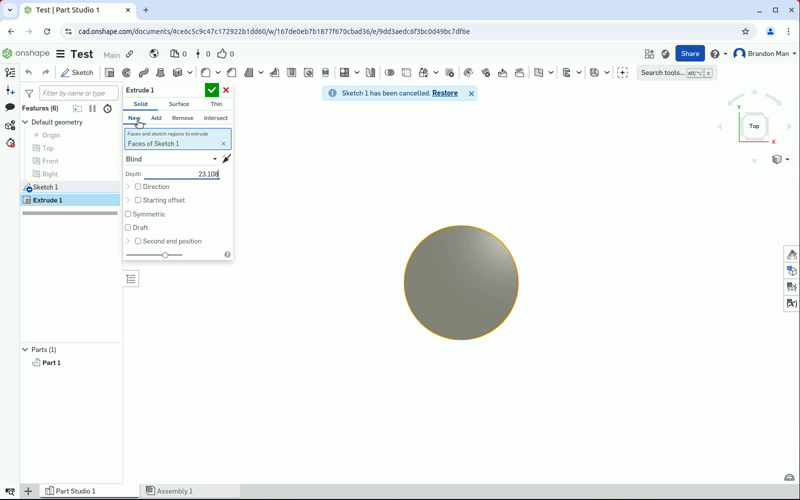
key(enter)
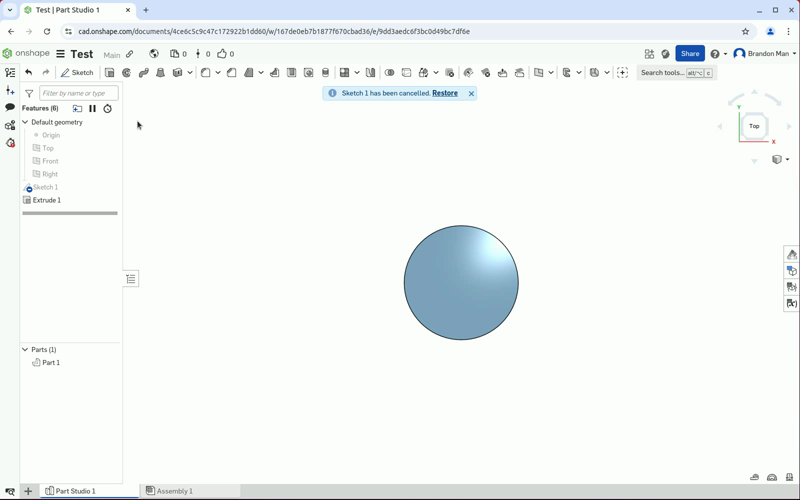
key(shift+h)
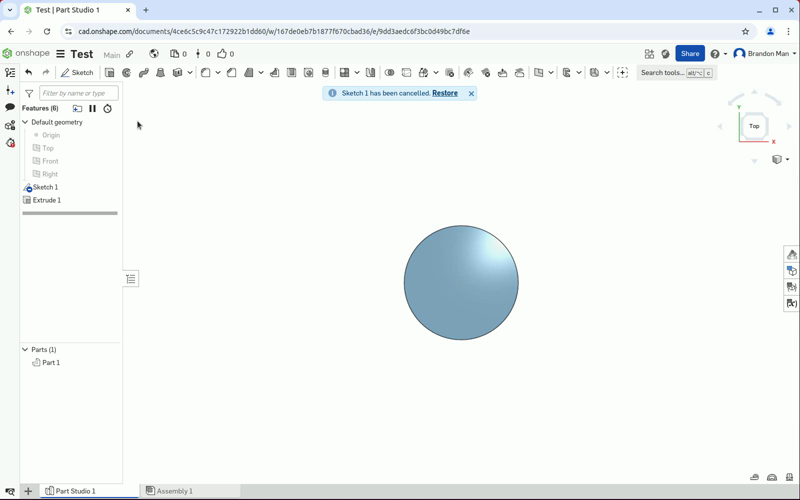
key(shift+h)
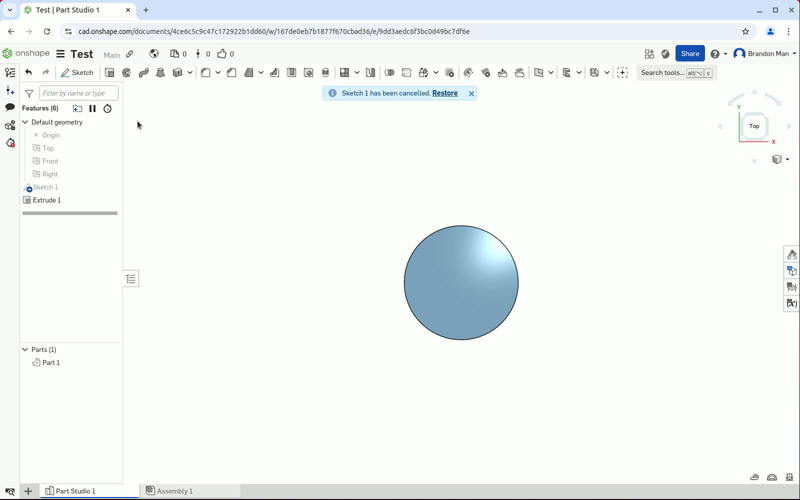
mouse_move(73, 189)
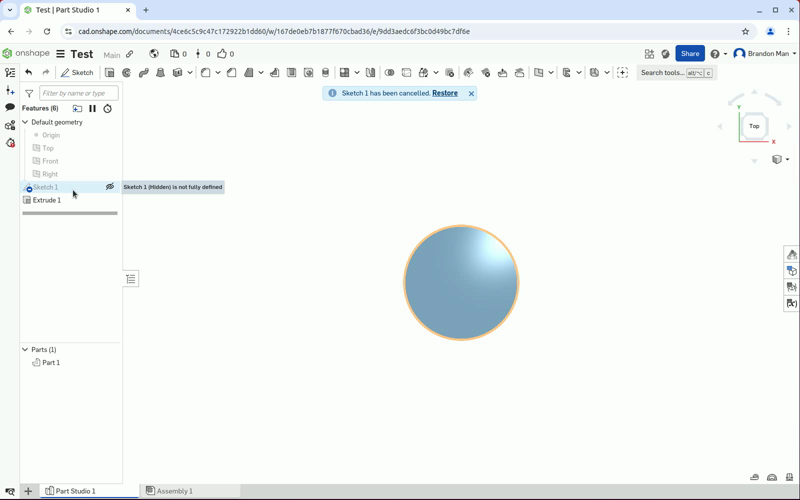
click(73, 189)
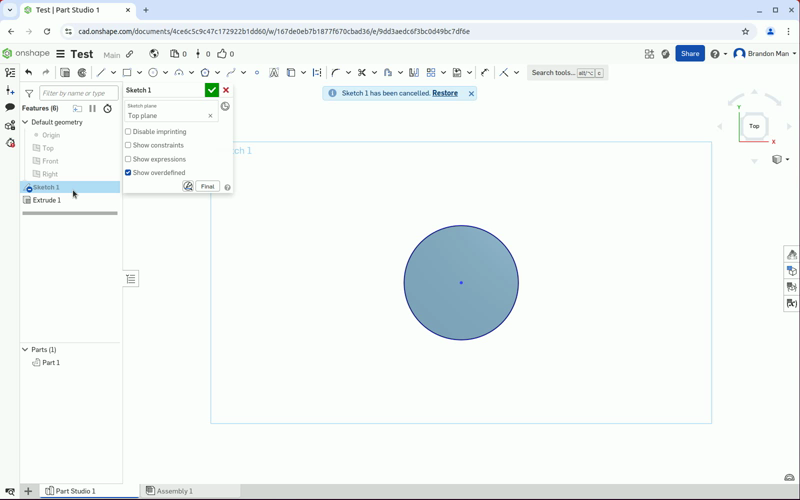
mouse_move(229, 92)
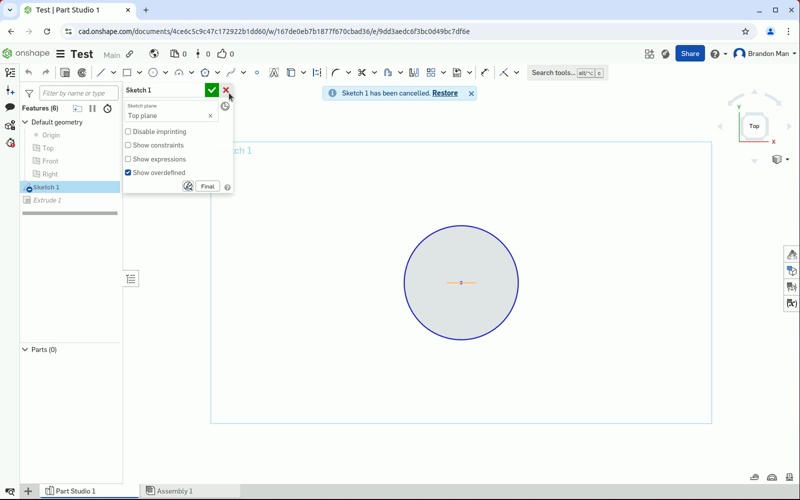
click(229, 92)
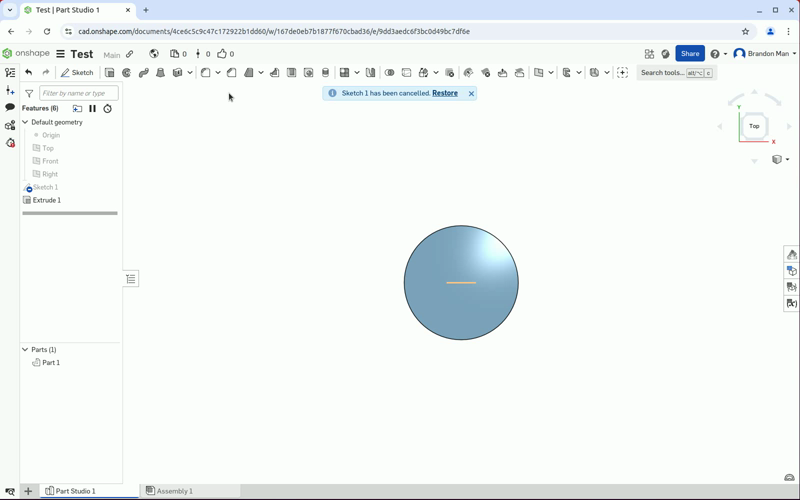
mouse_move(541, 75)
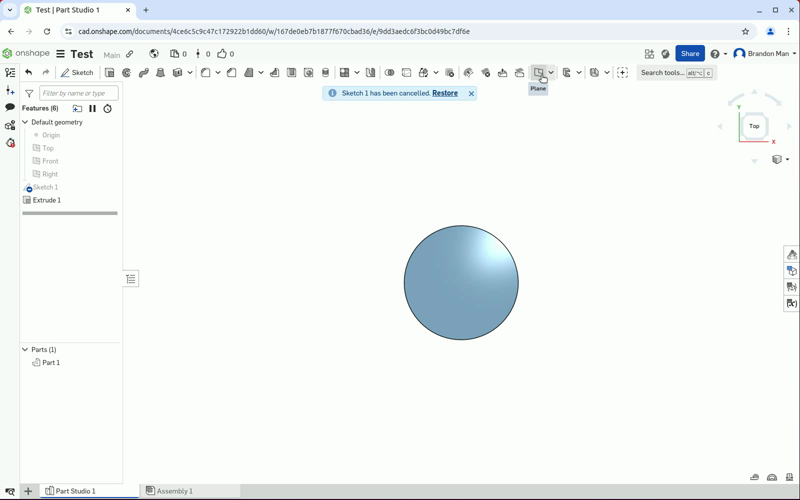
click(541, 75)
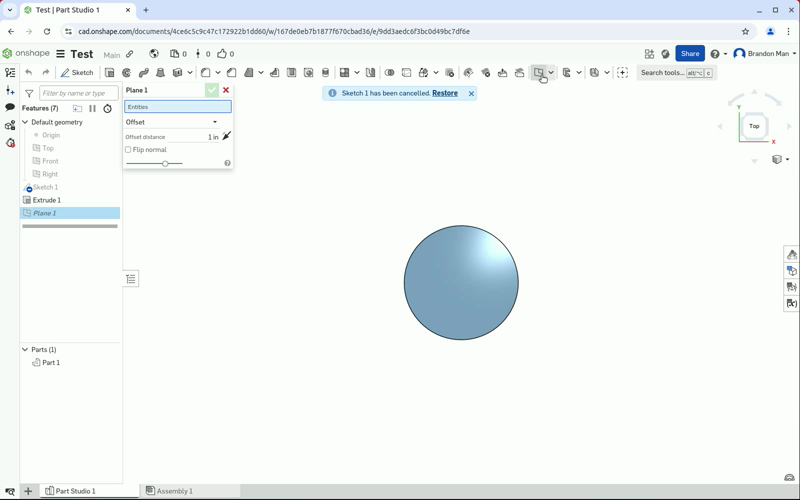
mouse_move(73, 150)
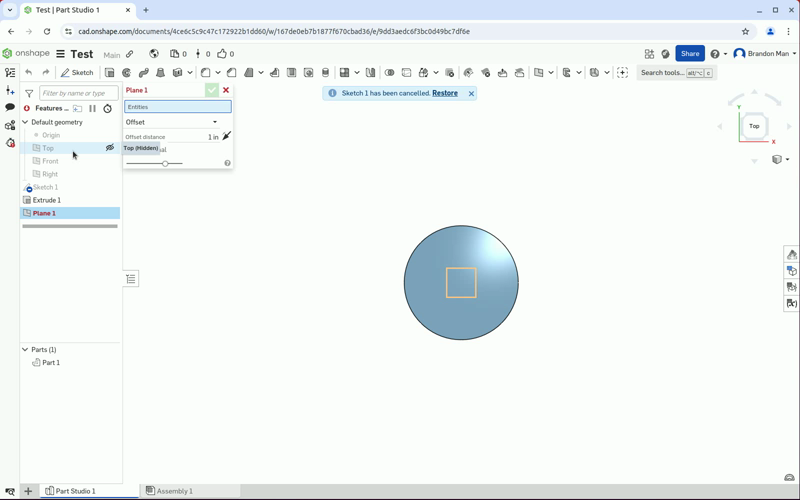
click(73, 150)
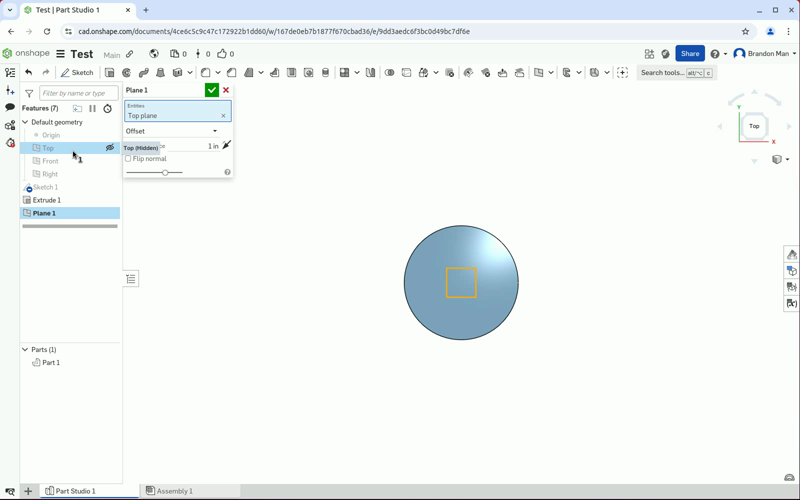
key(tab, 2)
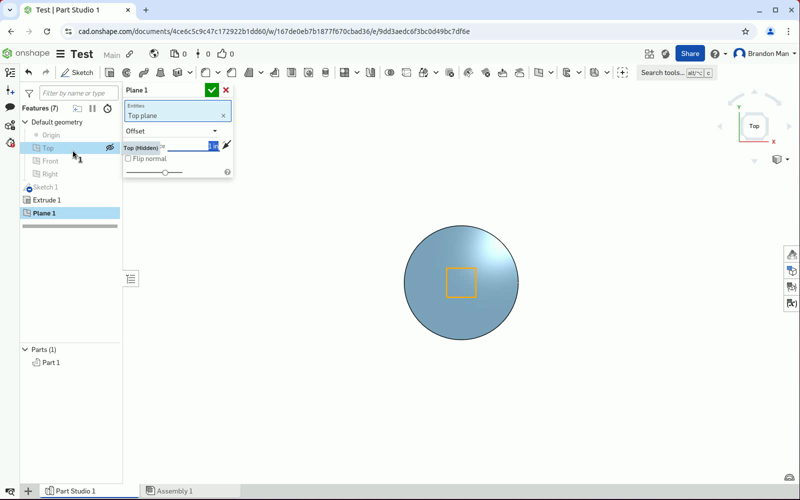
text(23.108)
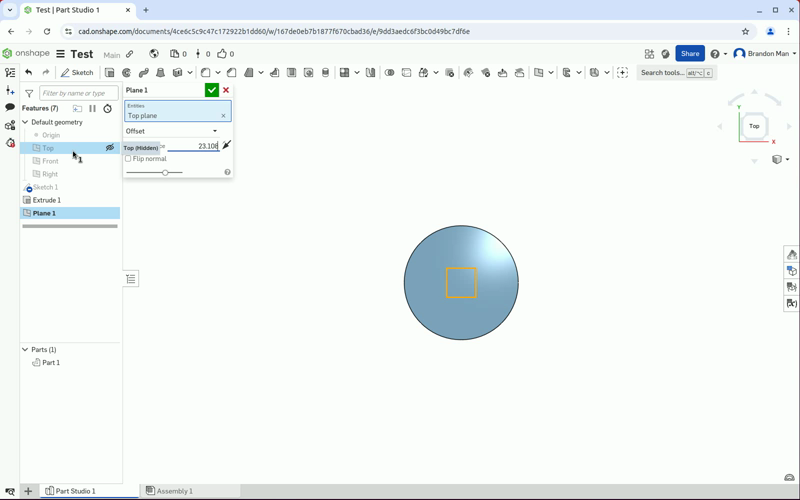
key(enter, 2)
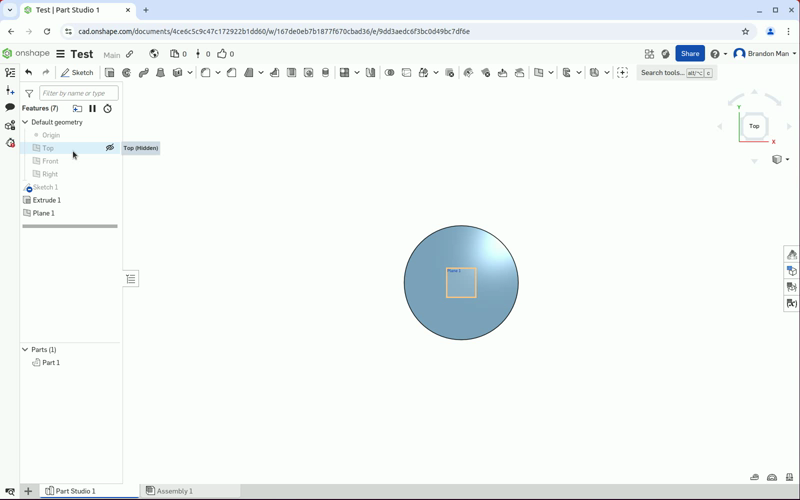
key(shift+s)
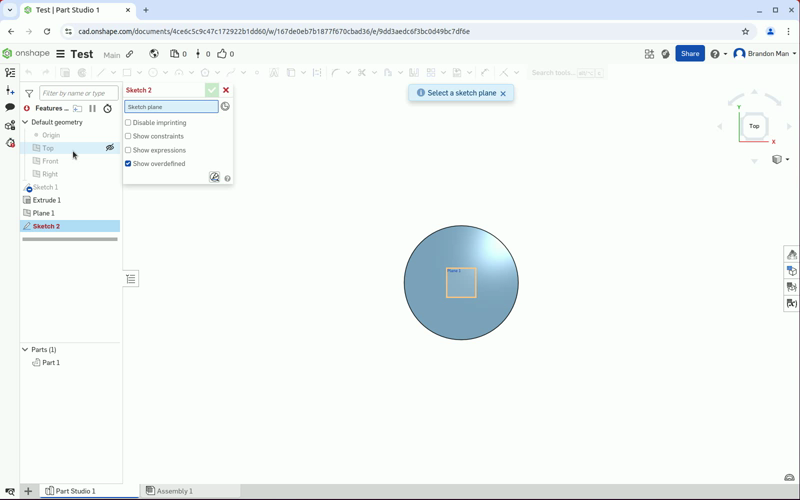
mouse_move(73, 215)
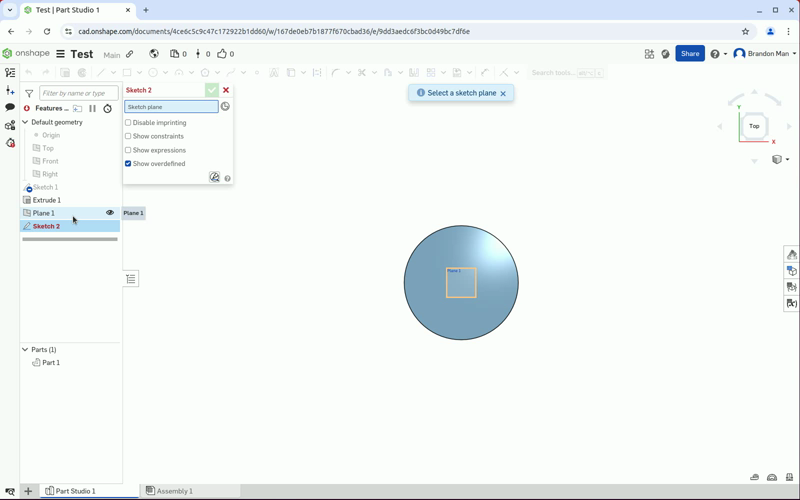
click(73, 215)
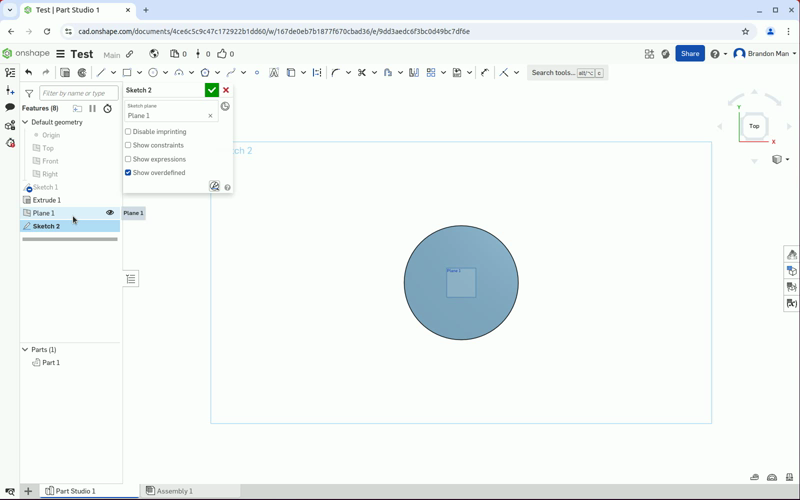
mouse_move(73, 352)
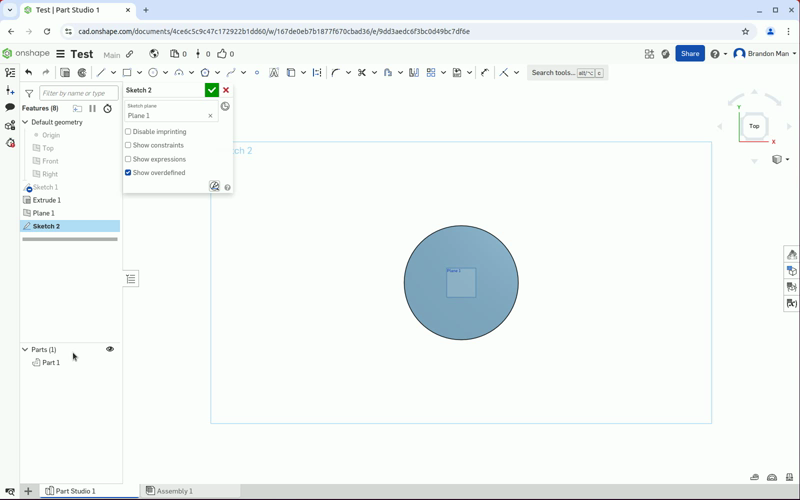
key(y)
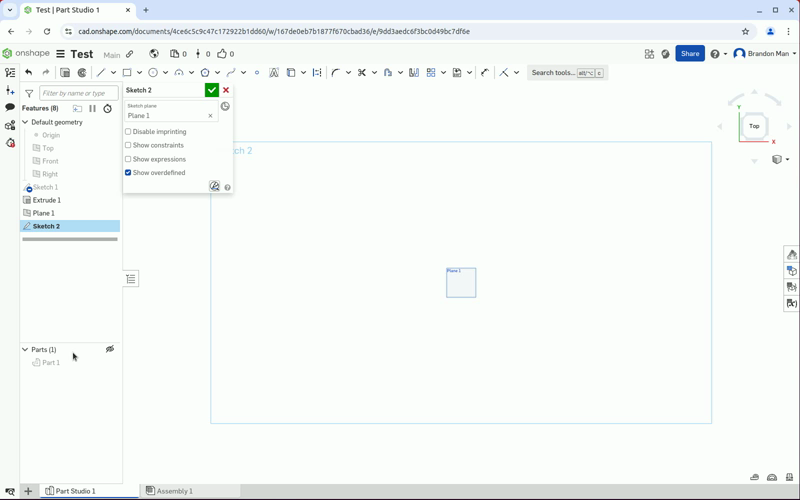
key(c)
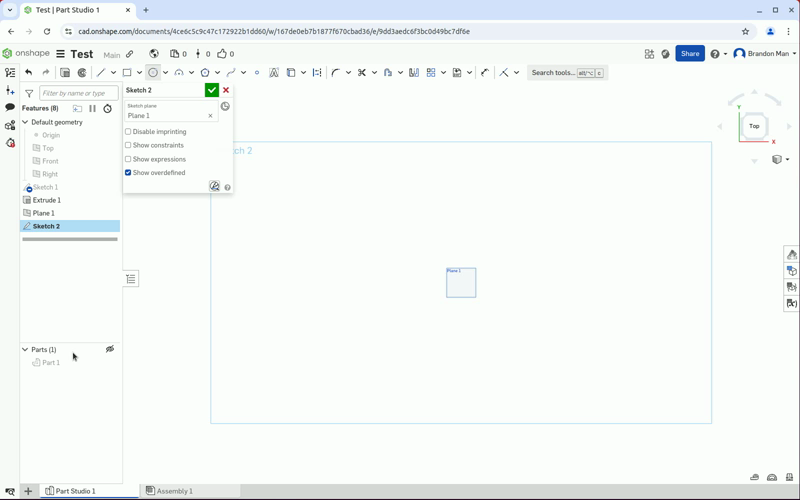
key_down(shift)
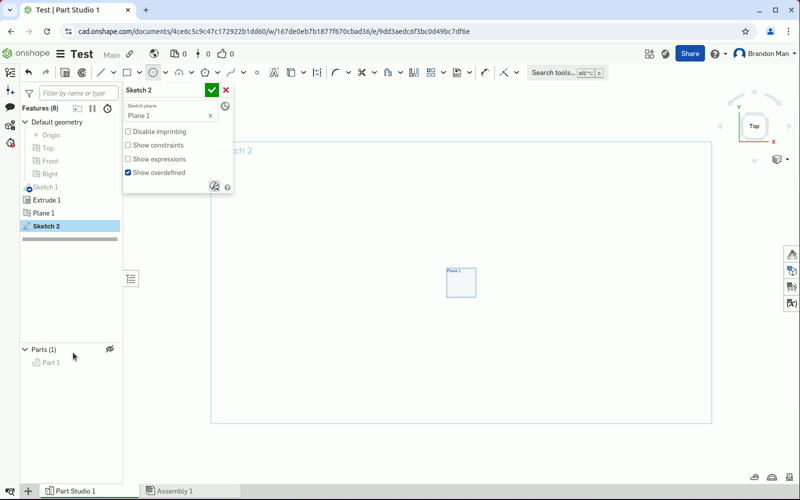
mouse_move(461, 282)
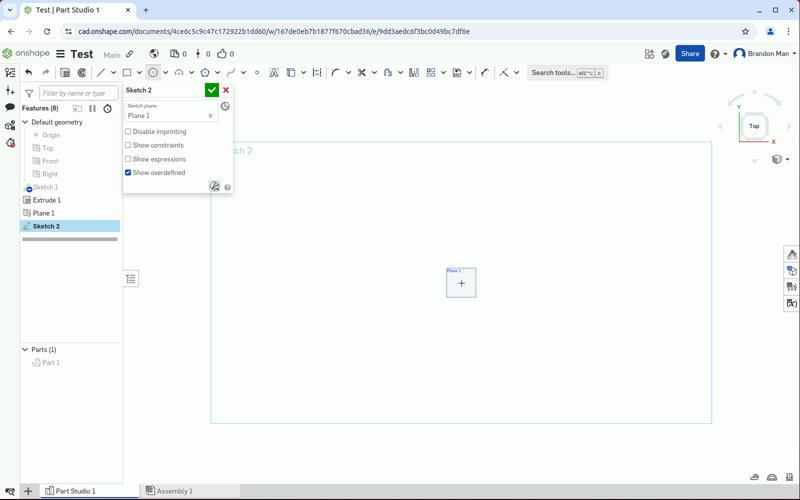
click(461, 282)
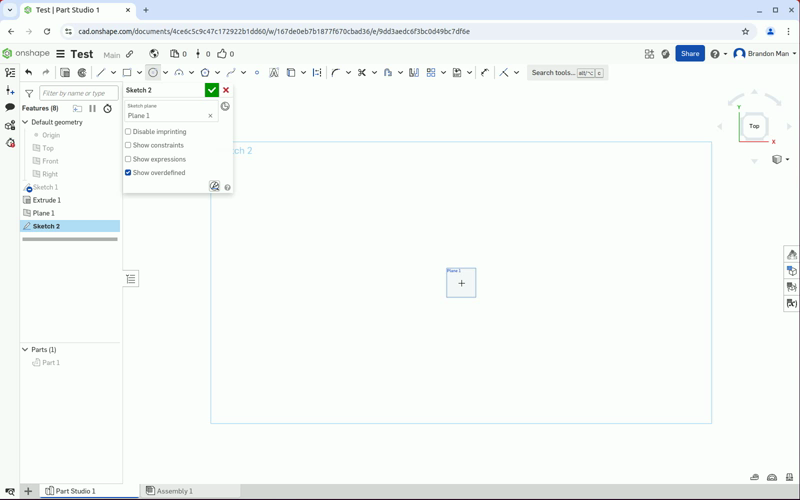
key_up(shift)
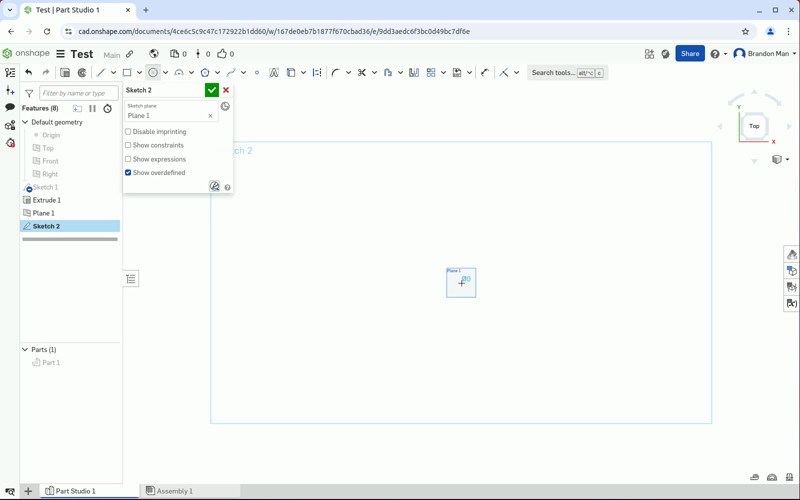
mouse_move(507, 282)
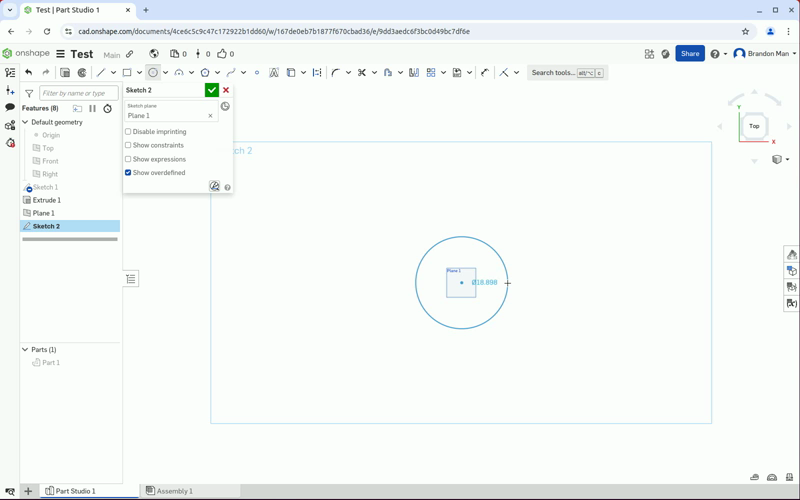
click(507, 282)
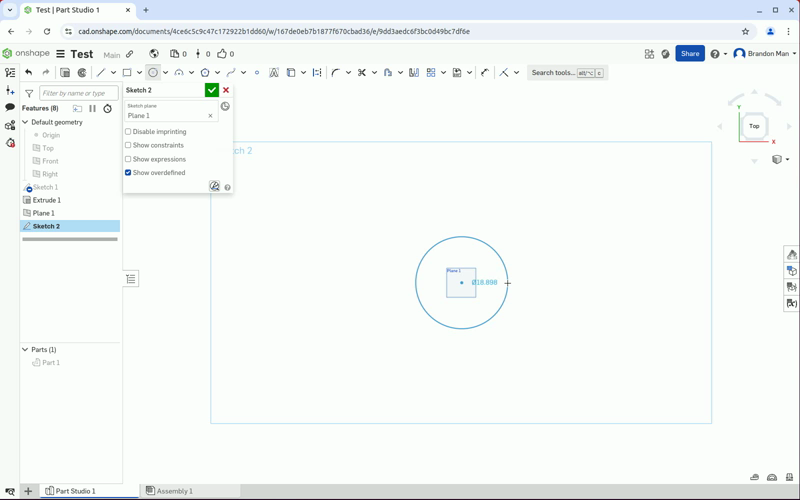
key(esc)
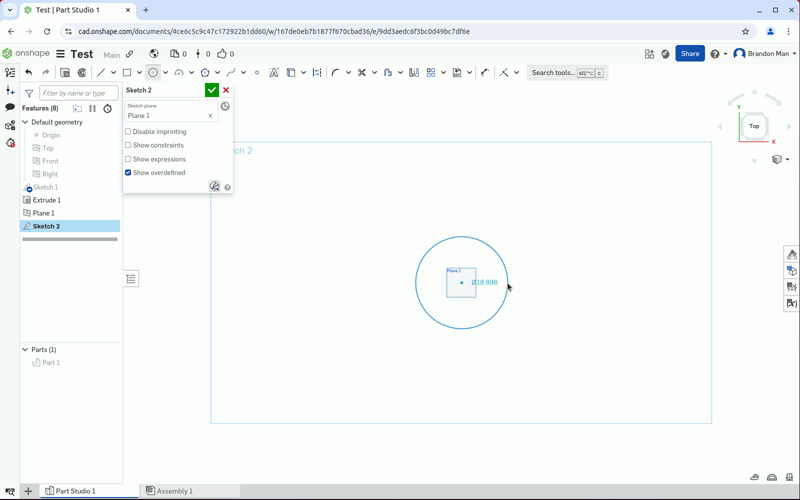
mouse_move(487, 267)
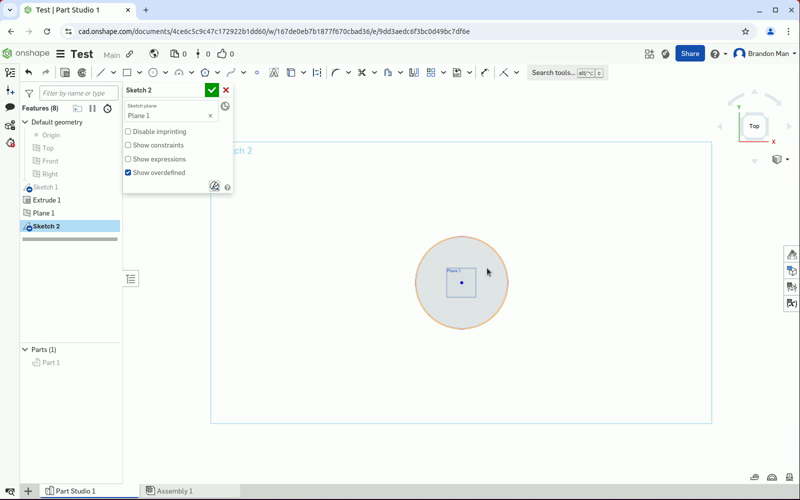
click(487, 267)
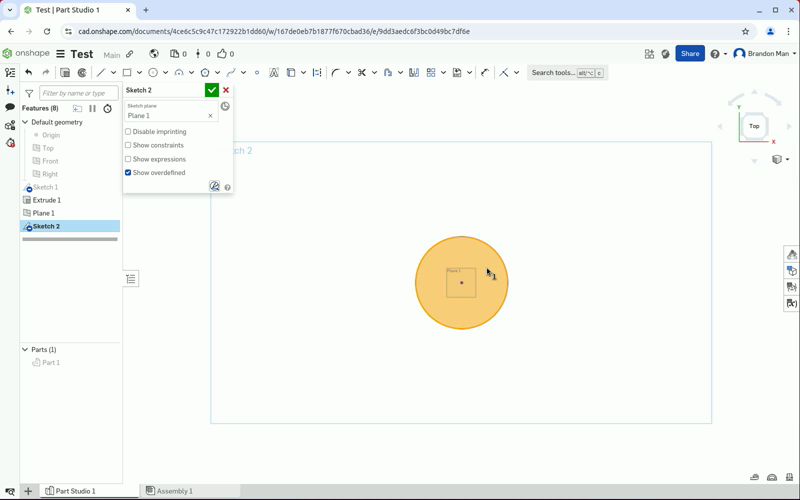
mouse_move(73, 352)
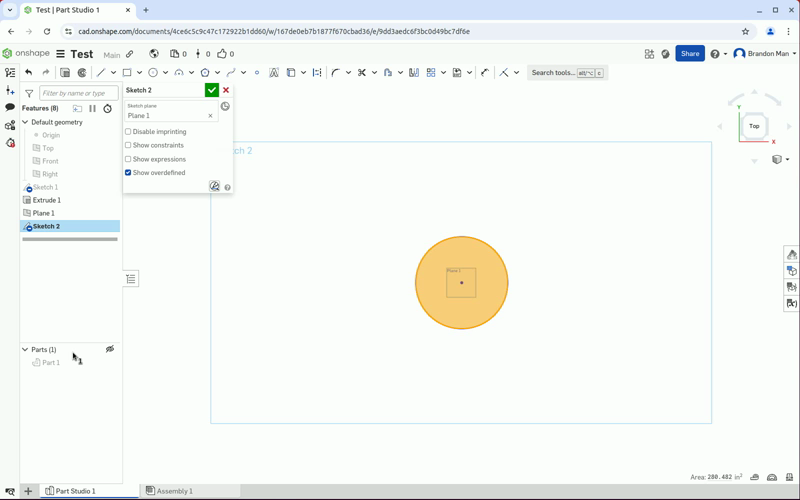
key(shift+y)
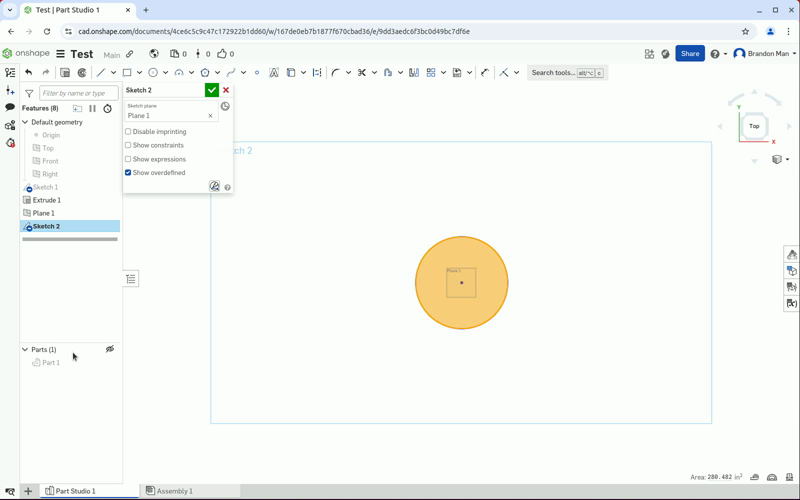
key(shift+e)
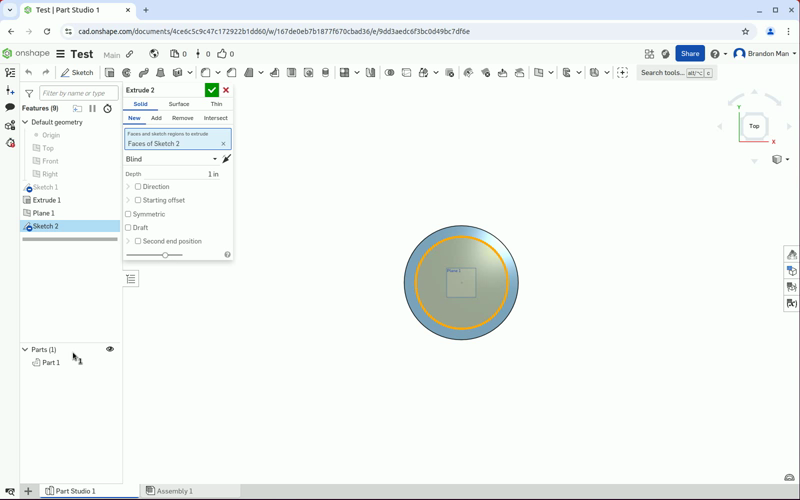
mouse_move(143, 106)
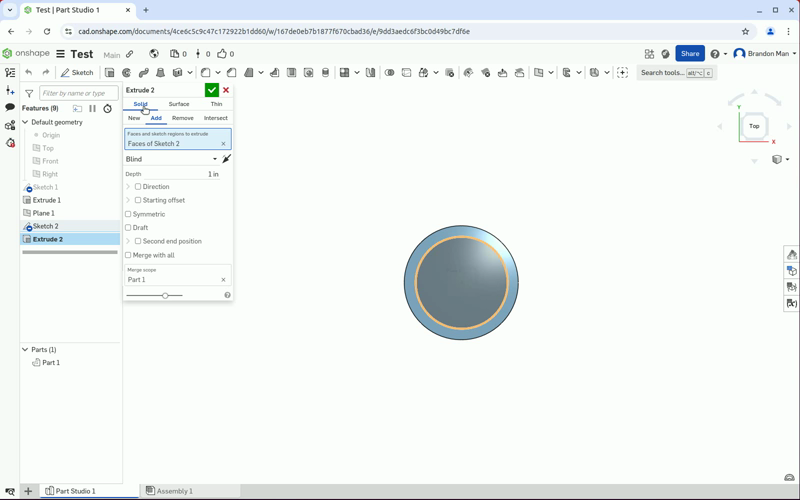
click(143, 106)
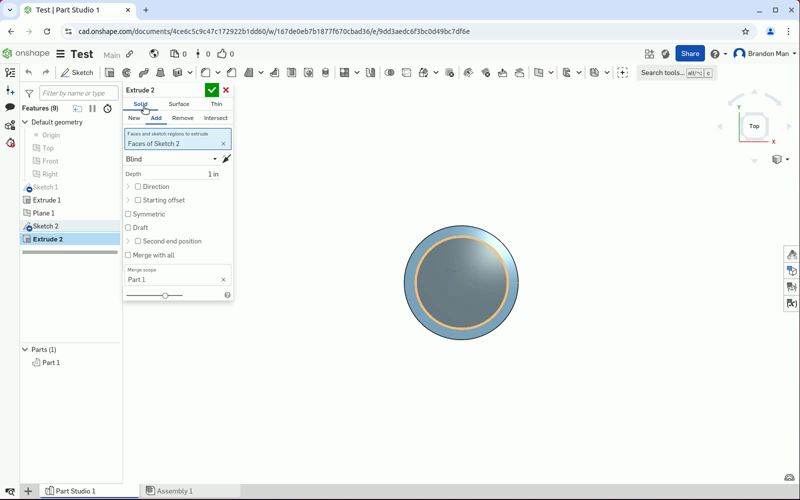
mouse_move(186, 120)
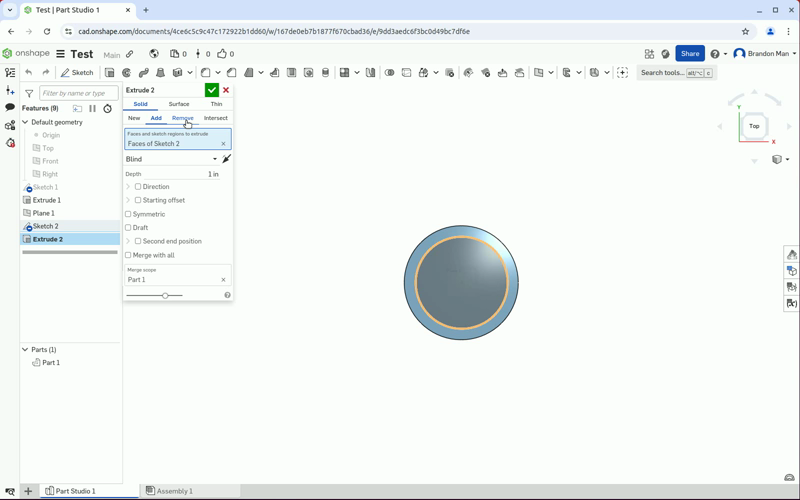
click(186, 120)
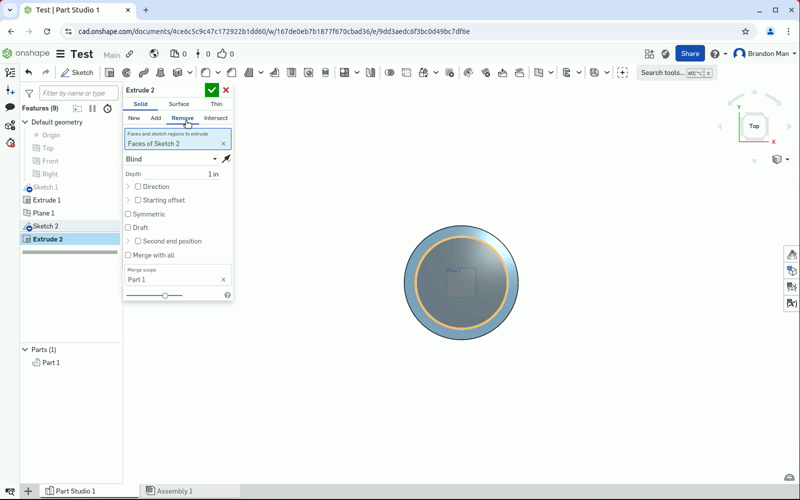
key(tab, 4)
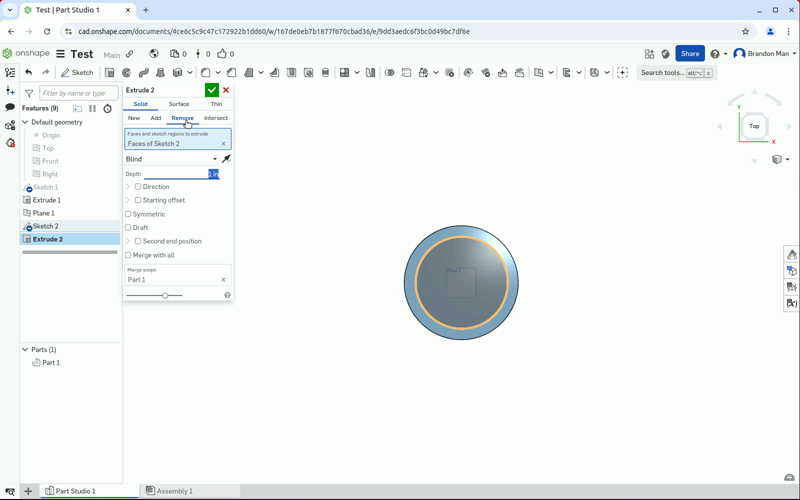
text(18.535)
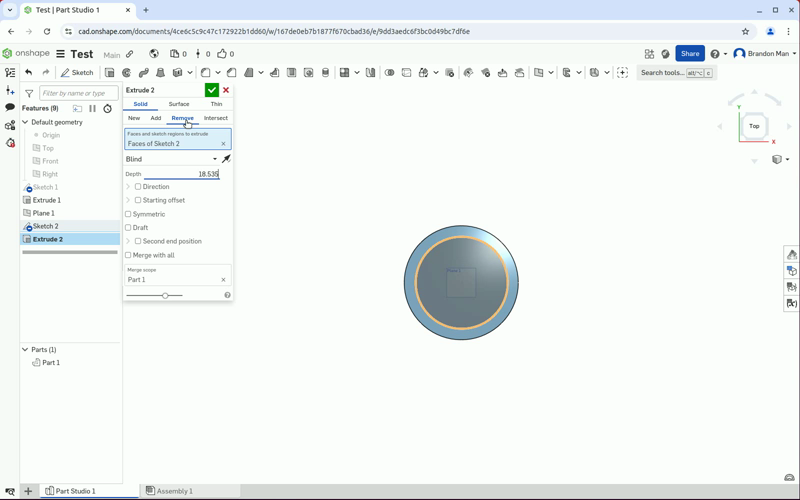
key(tab, 6)
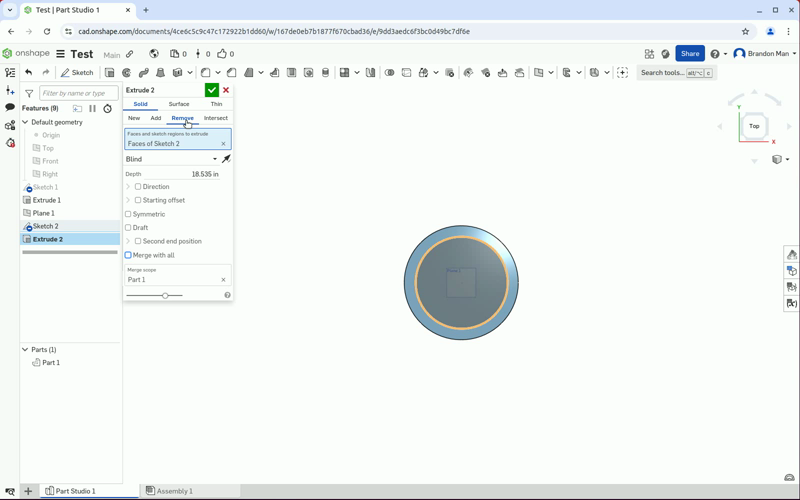
key(space)
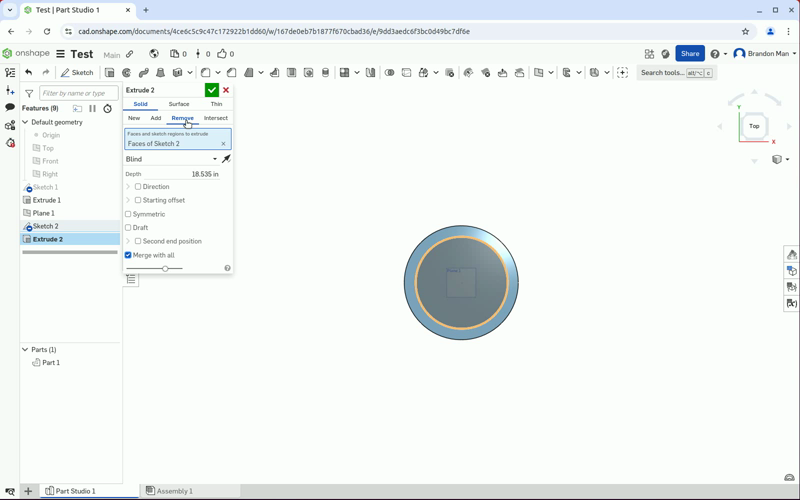
key(enter)
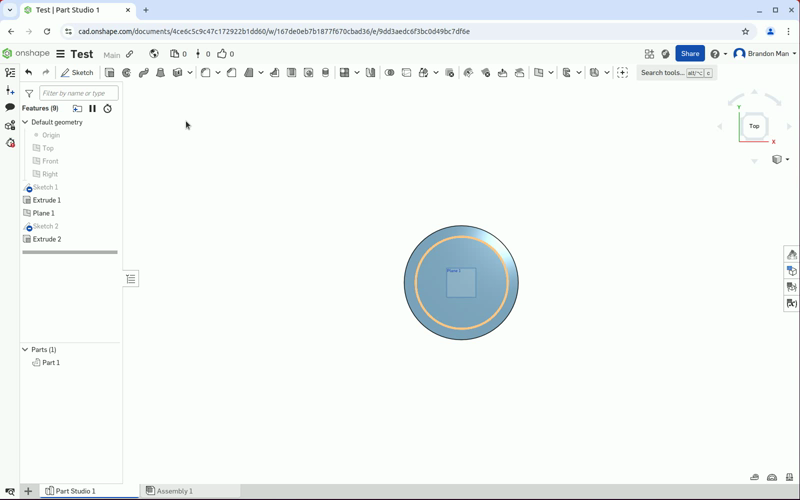
key(shift+h)
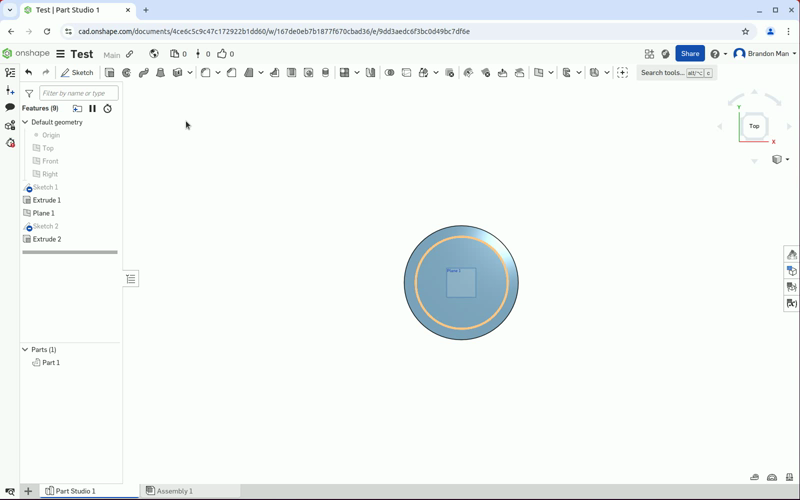
key(shift+h)
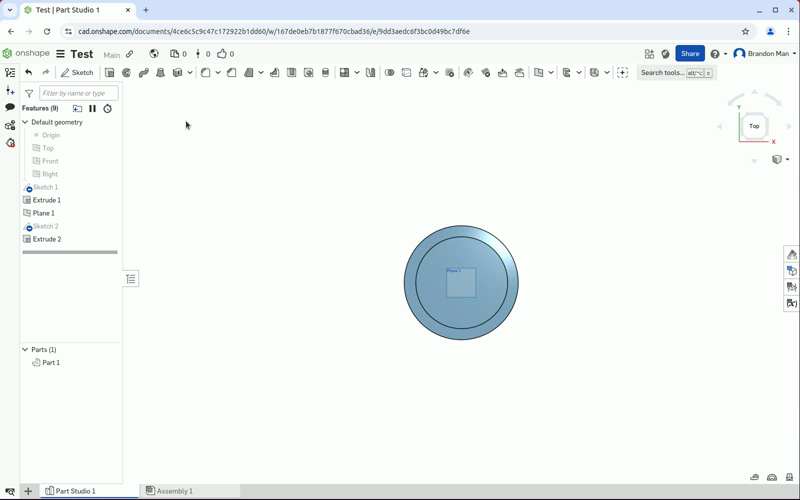
mouse_move(73, 189)
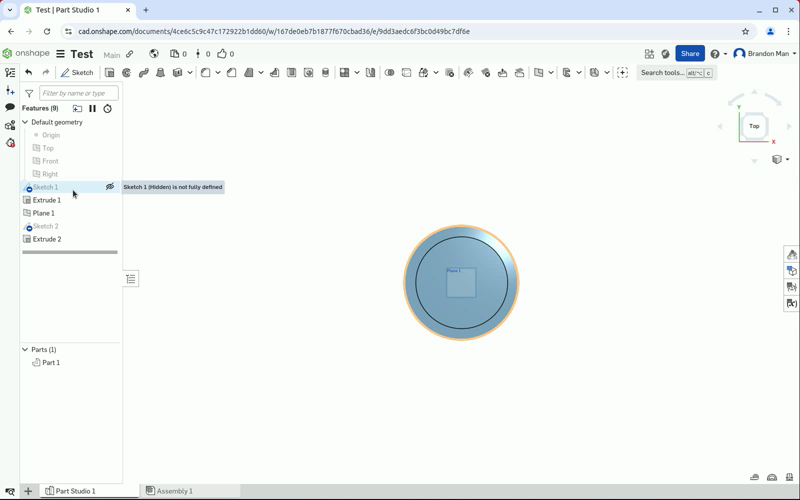
click(73, 189)
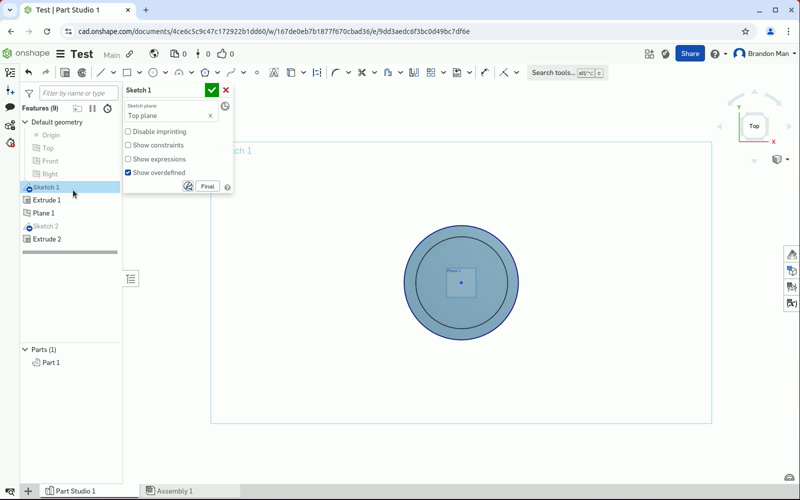
mouse_move(229, 92)
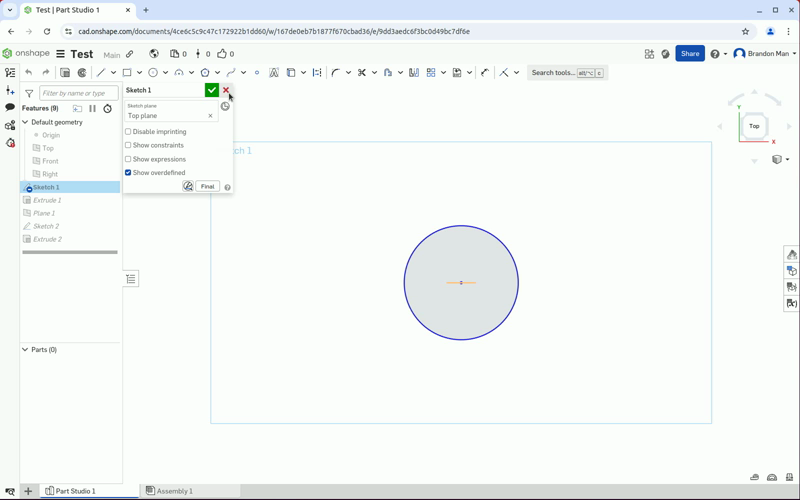
click(229, 92)
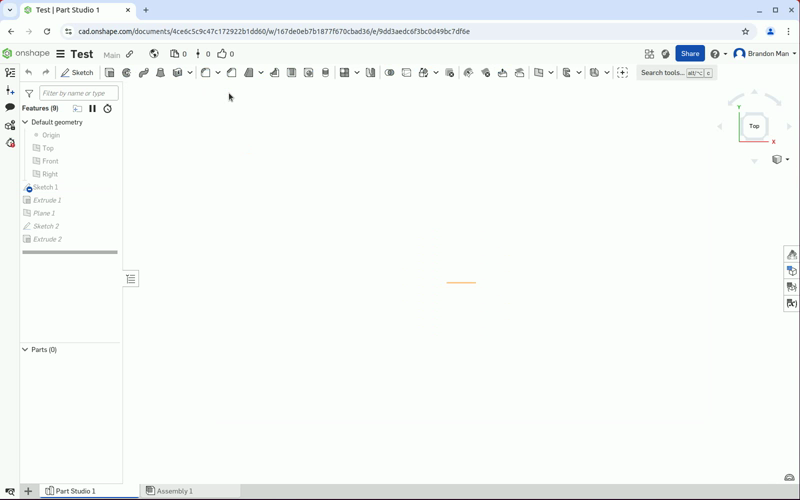
mouse_move(73, 352)
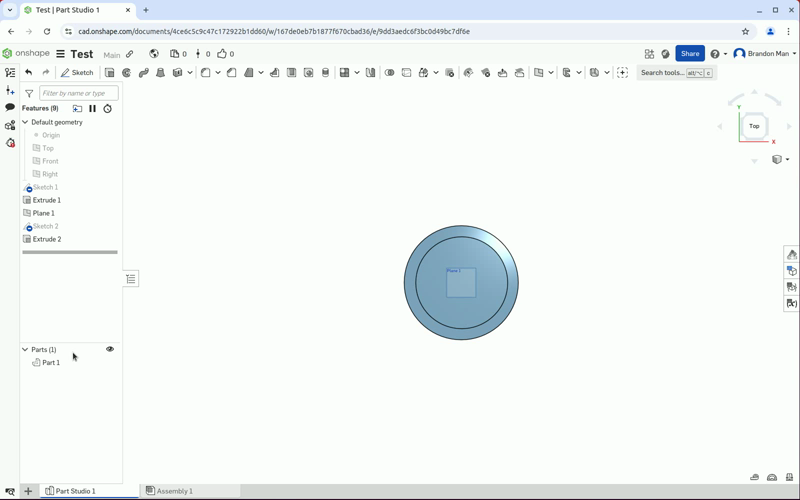
key(y)
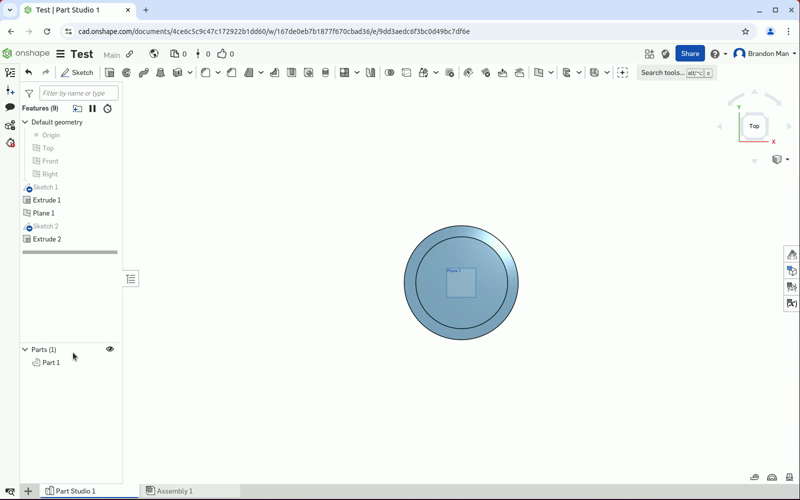
key(shift+p)
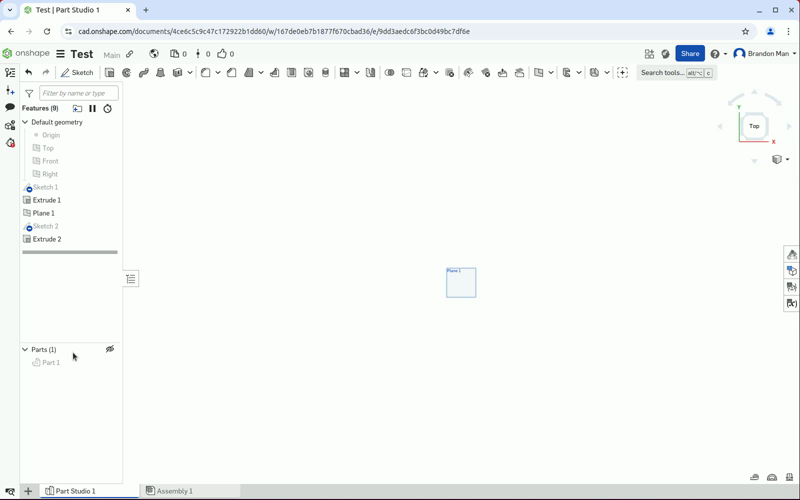
key(space)
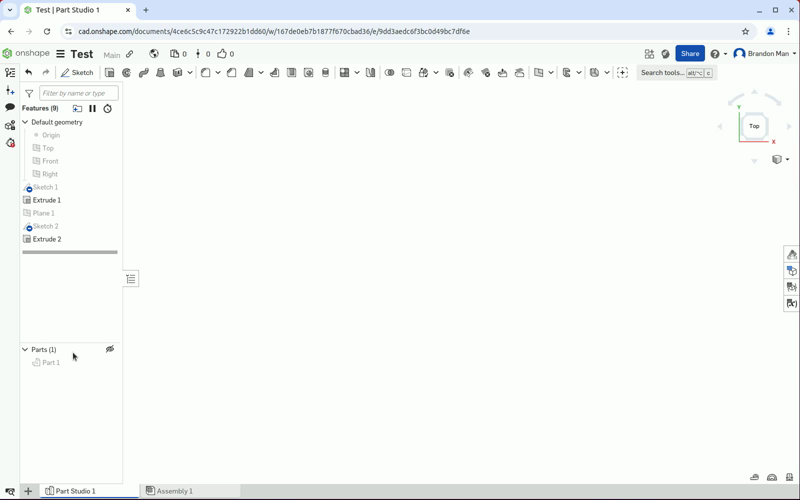
key_down(shift)
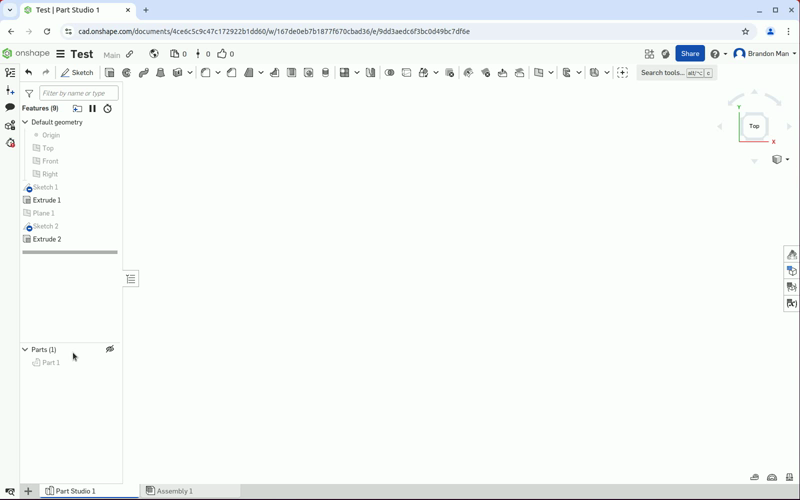
key(up)
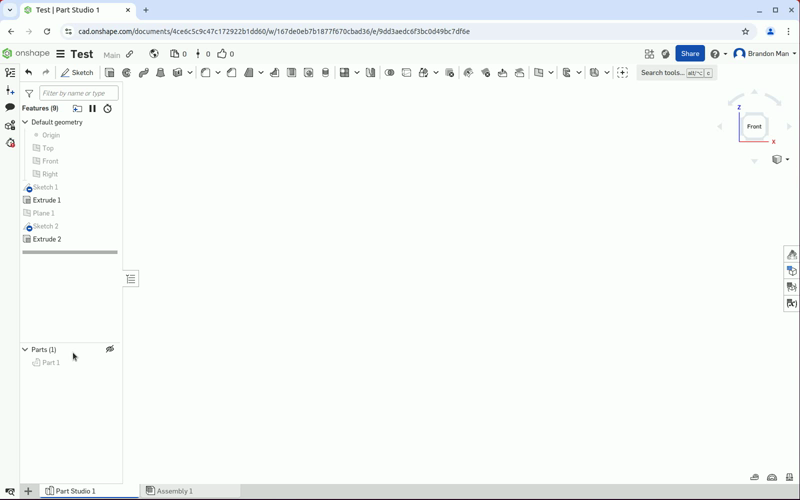
key_up(shift)
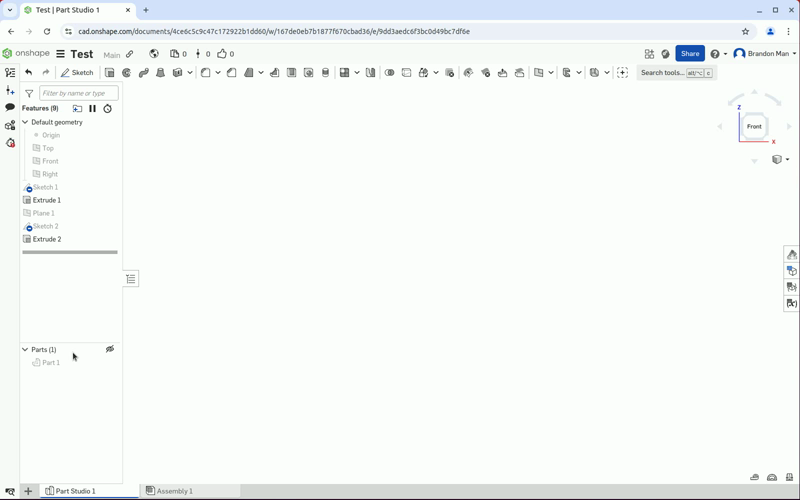
key(space)
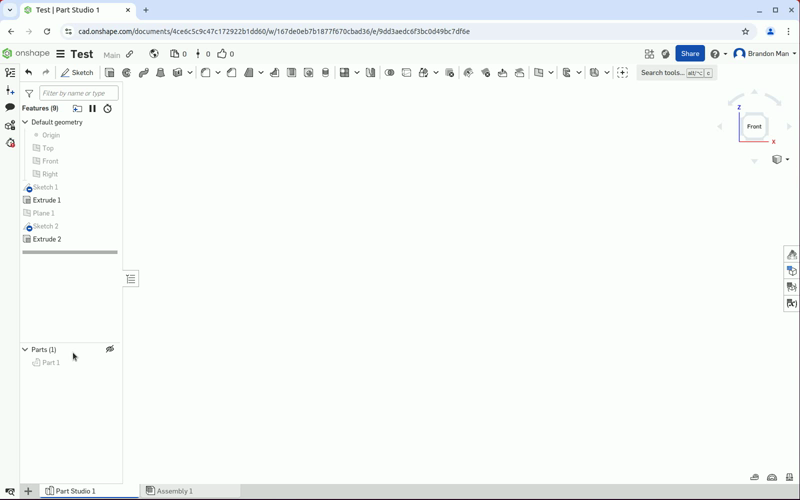
key_down(shift)
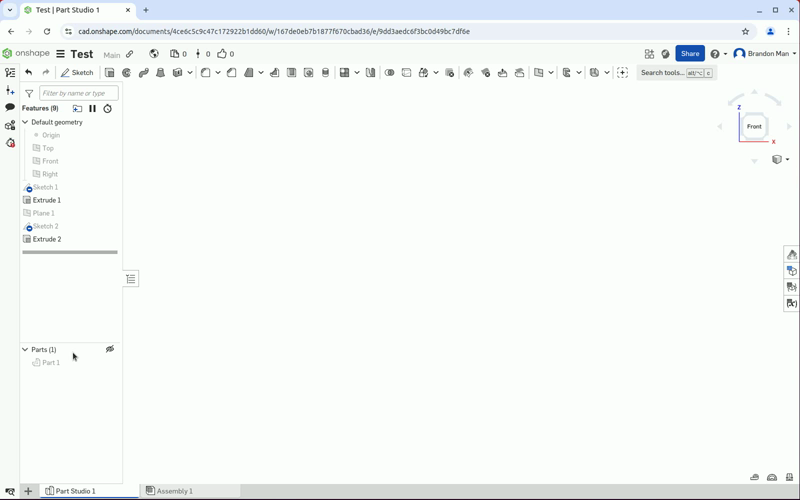
key(left)
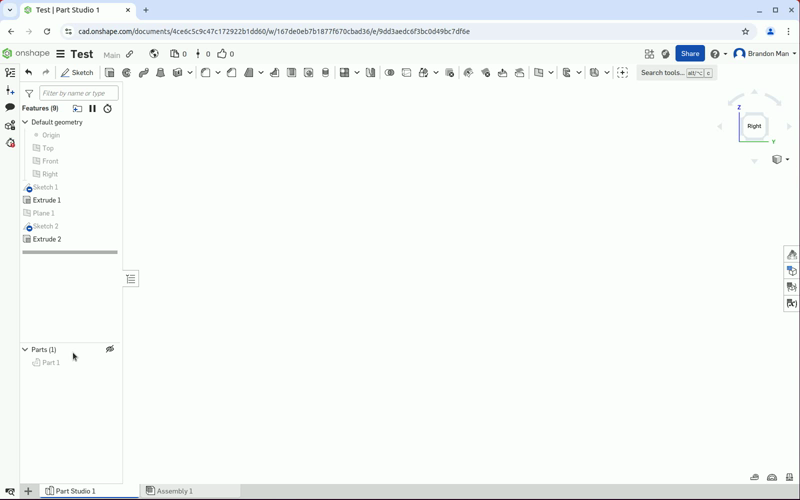
key_up(shift)
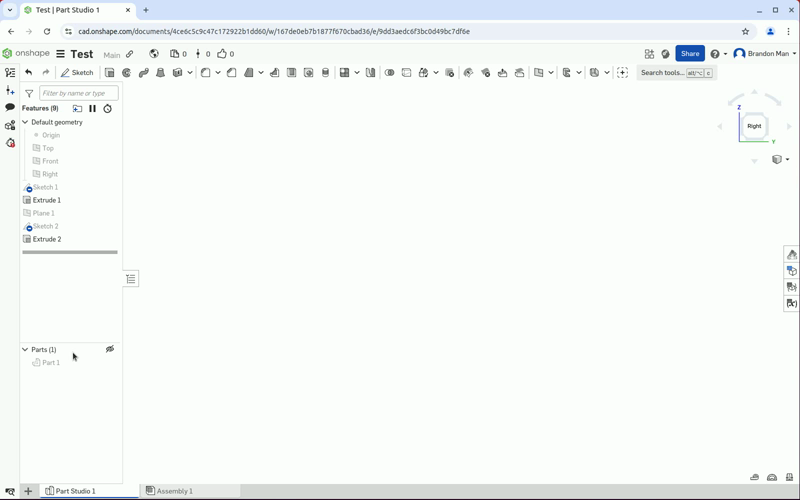
mouse_move(73, 352)
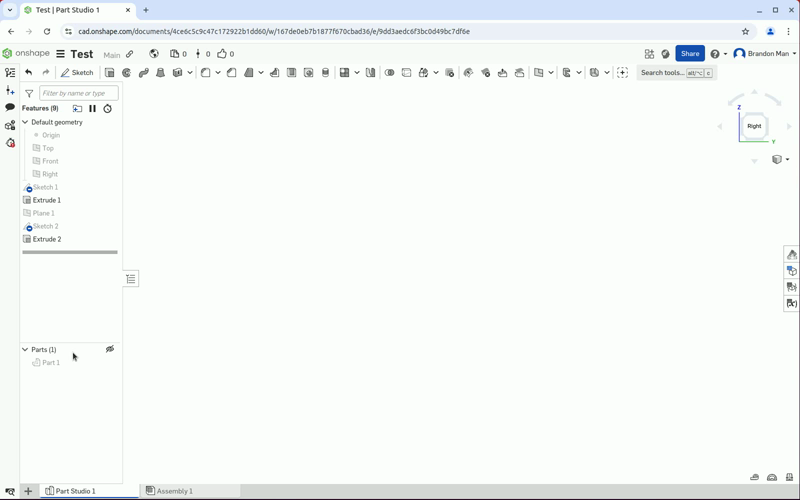
key(shift+y)
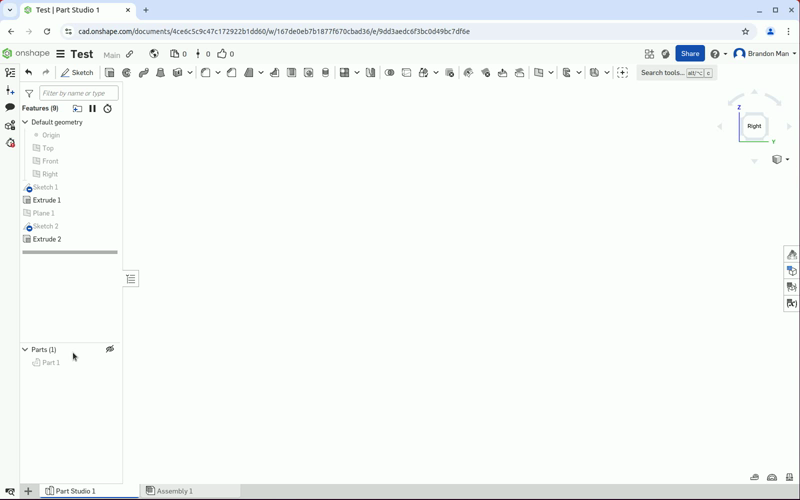
key(shift+s)
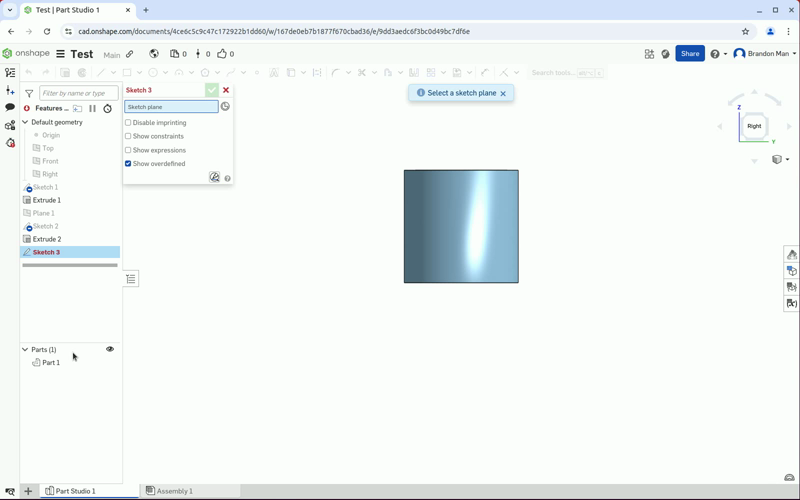
mouse_move(73, 176)
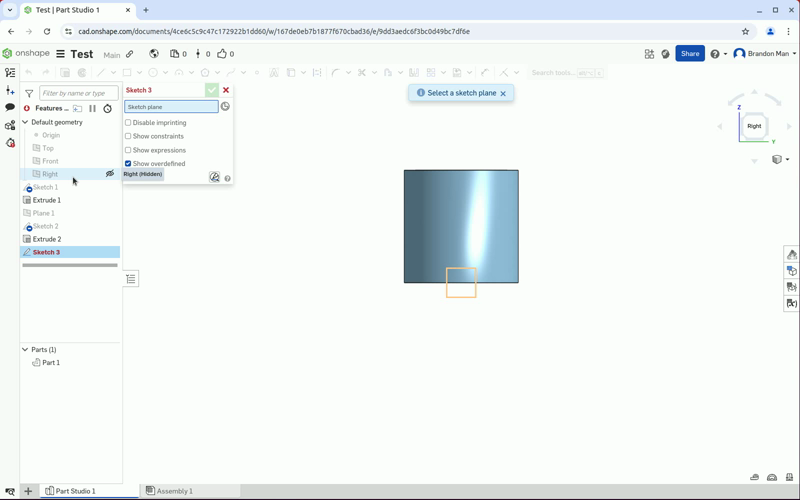
click(73, 176)
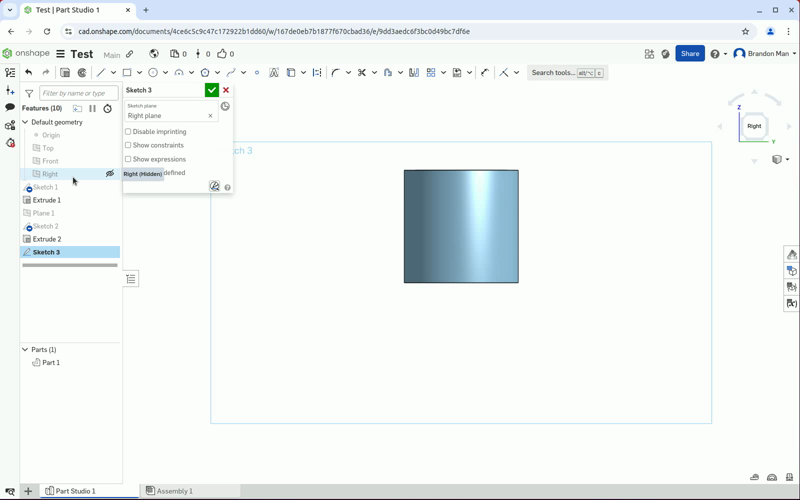
mouse_move(73, 352)
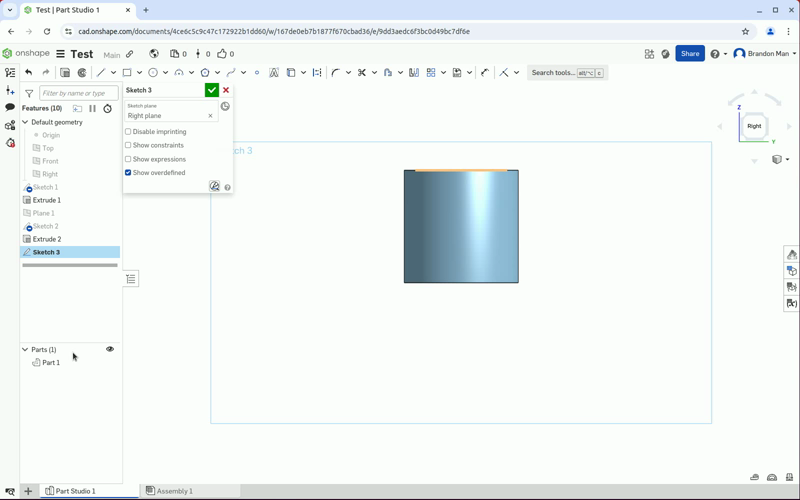
key(y)
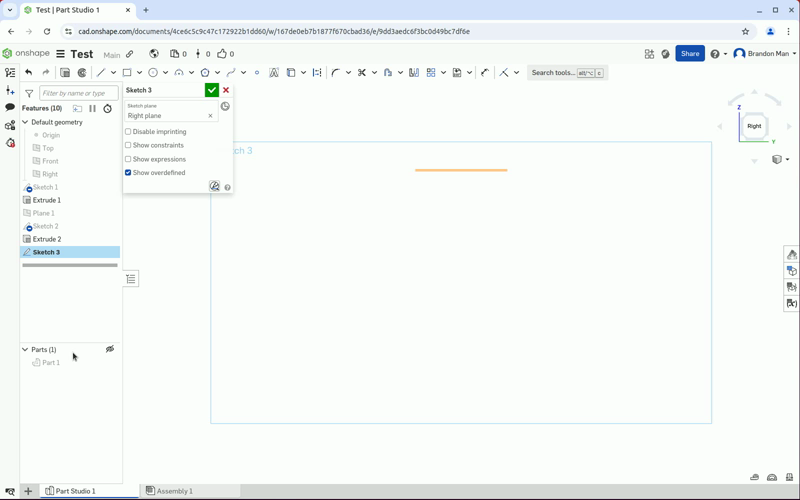
key(c)
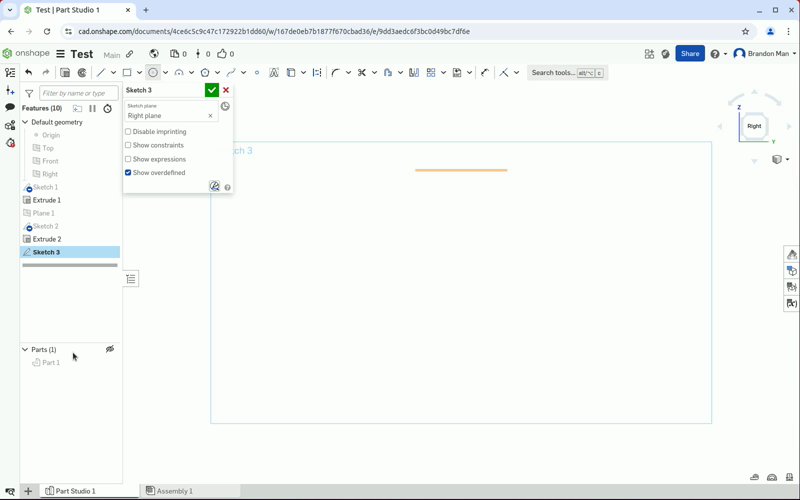
key_down(shift)
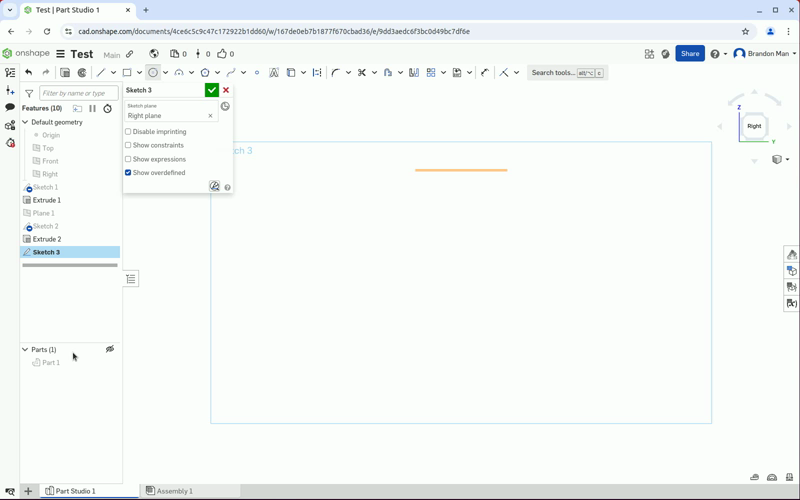
mouse_move(460, 220)
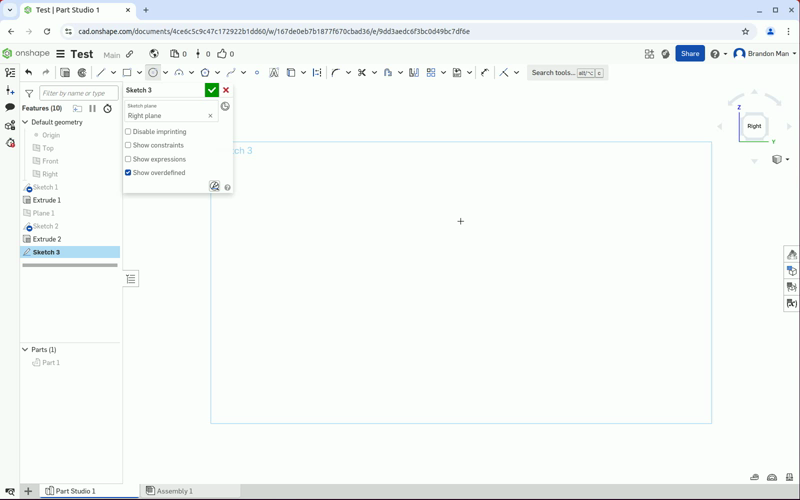
click(460, 220)
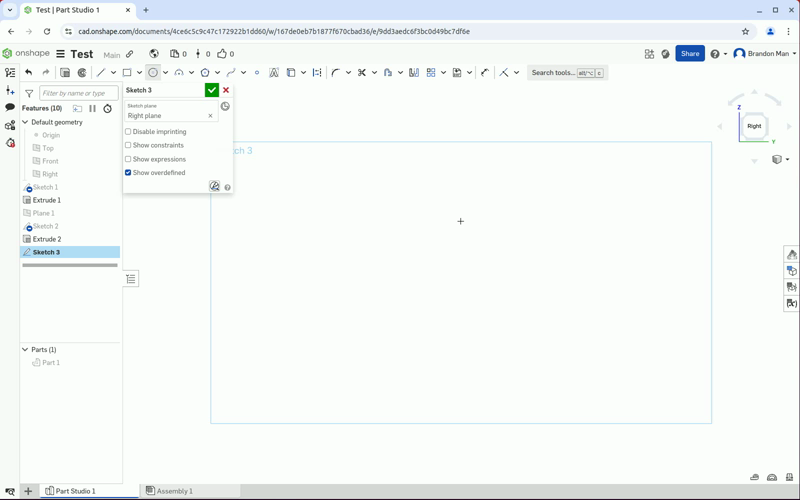
key_up(shift)
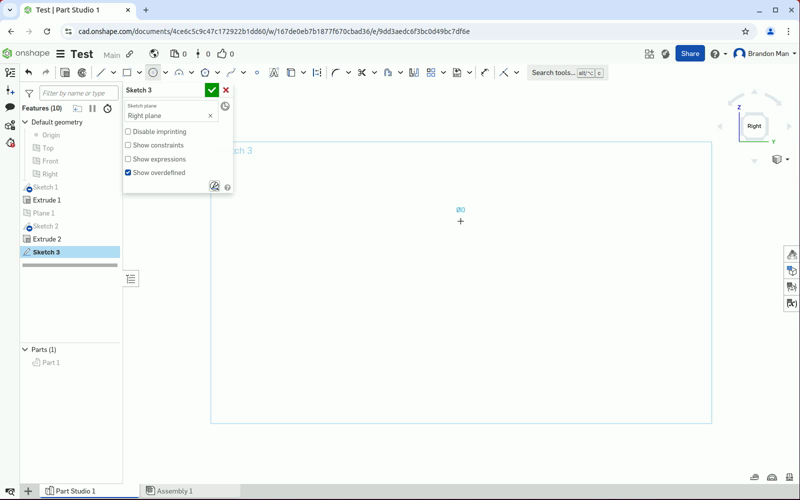
mouse_move(472, 220)
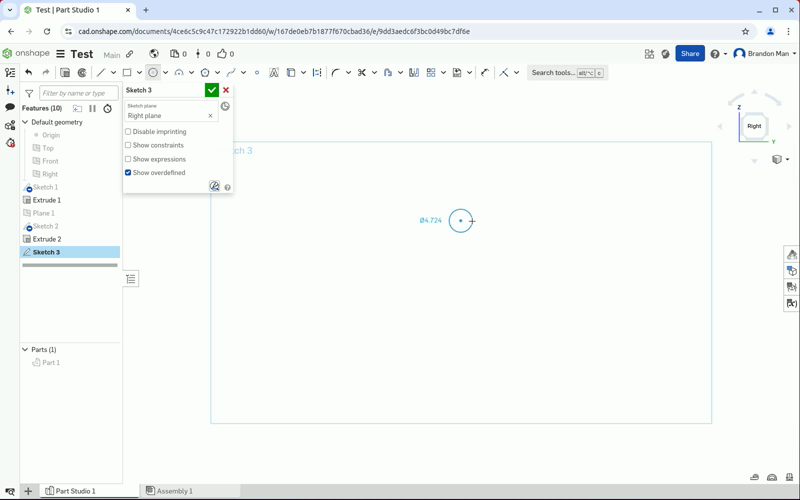
click(472, 220)
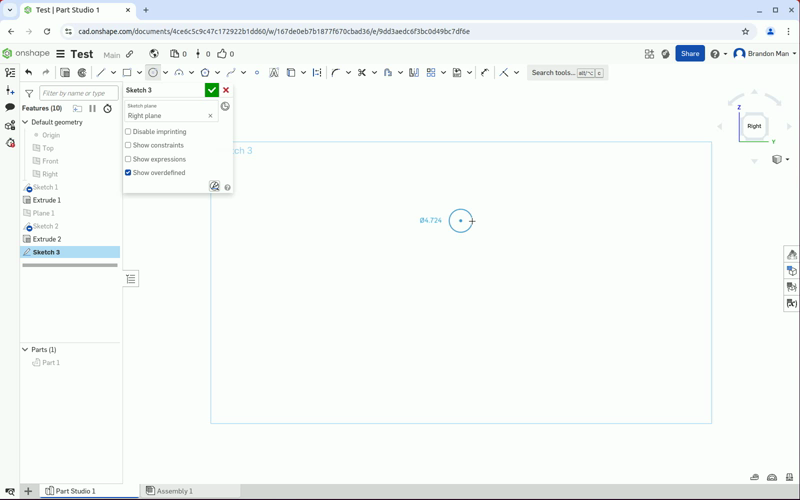
key(esc)
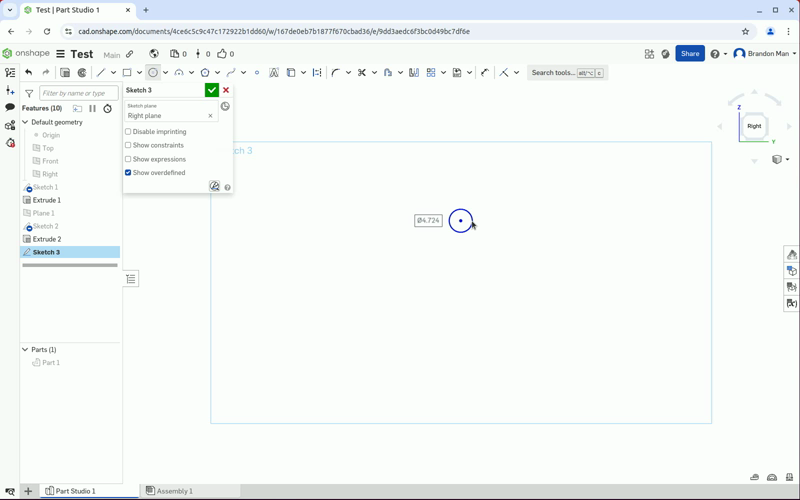
mouse_move(452, 223)
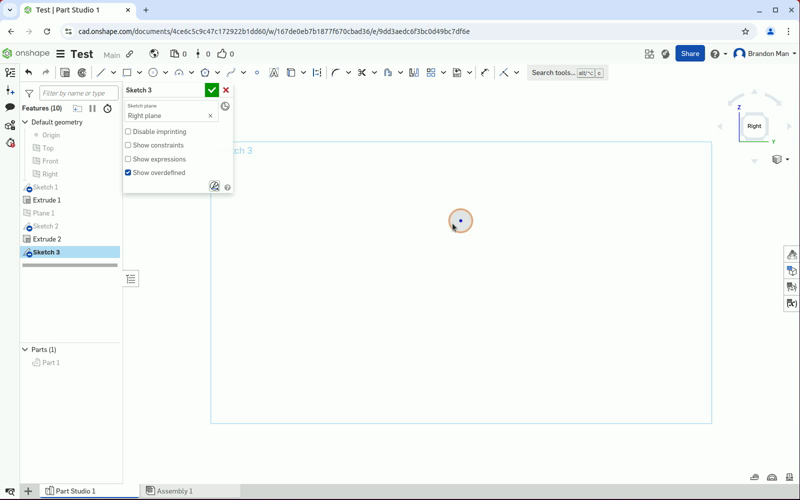
scroll(6)
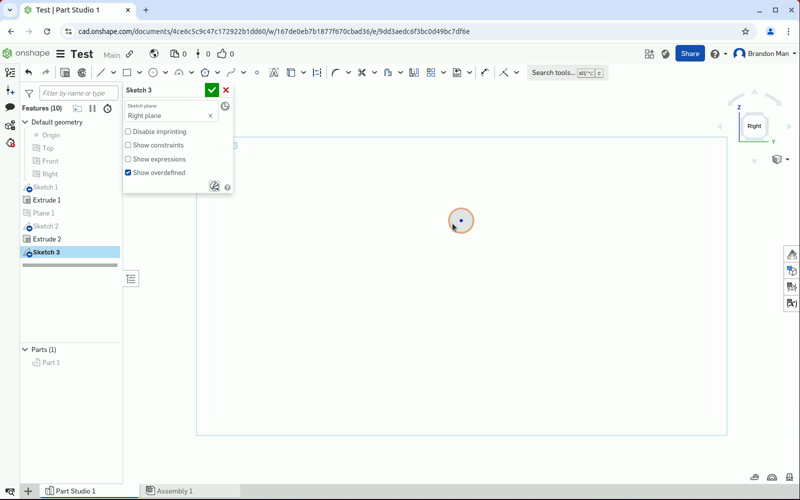
scroll(6)
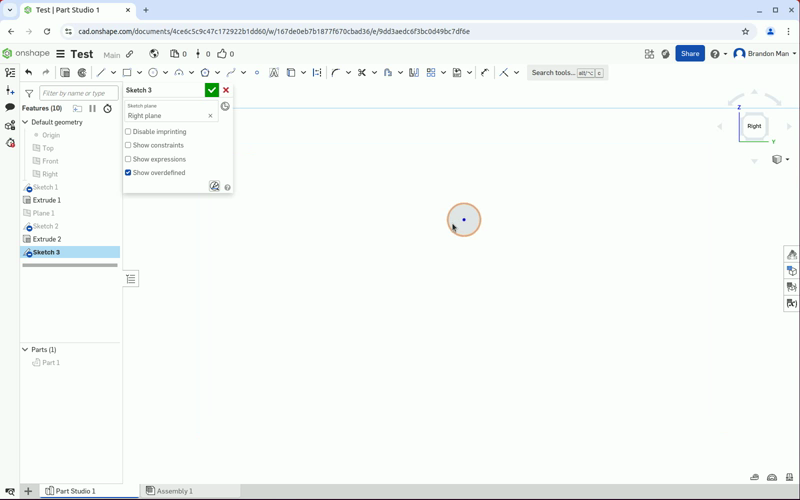
scroll(6)
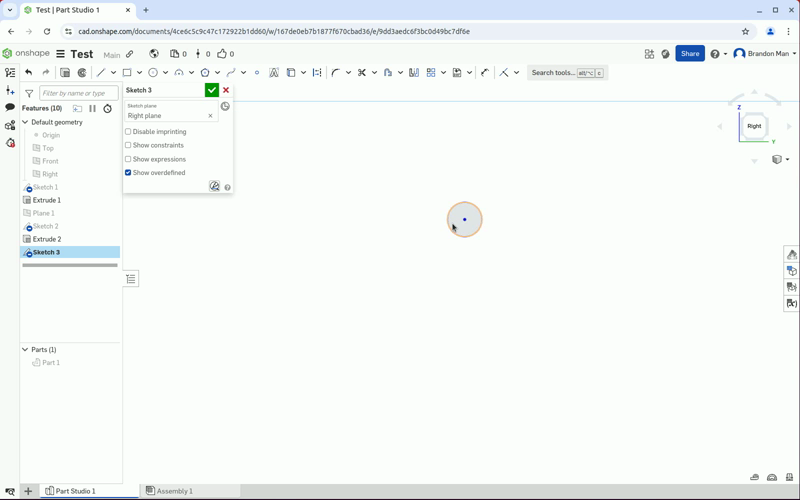
scroll(6)
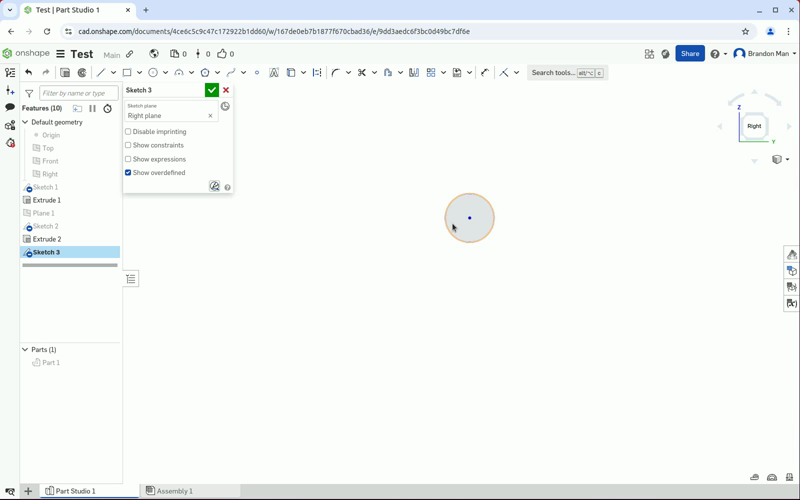
scroll(6)
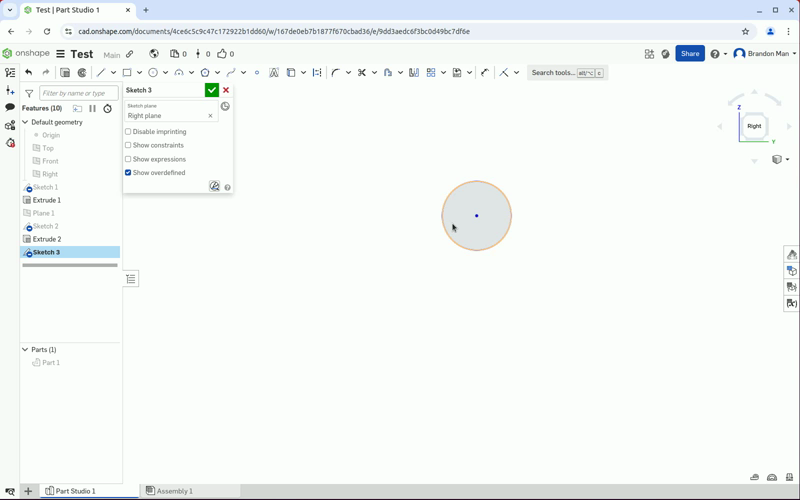
scroll(6)
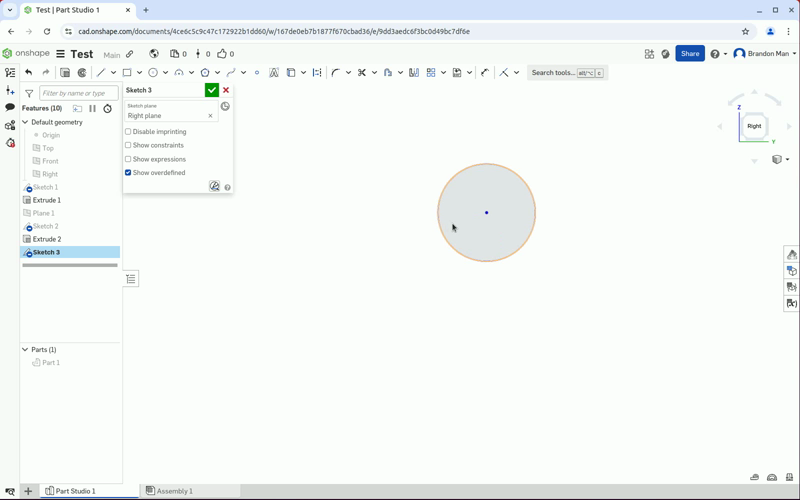
scroll(6)
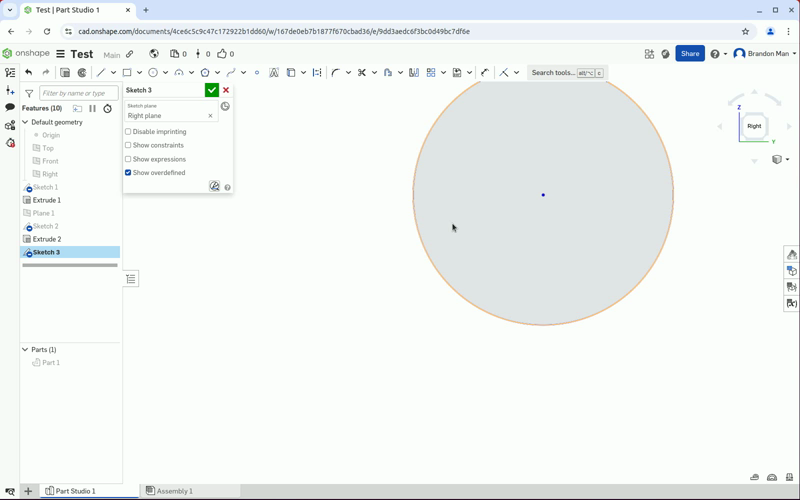
click(452, 223)
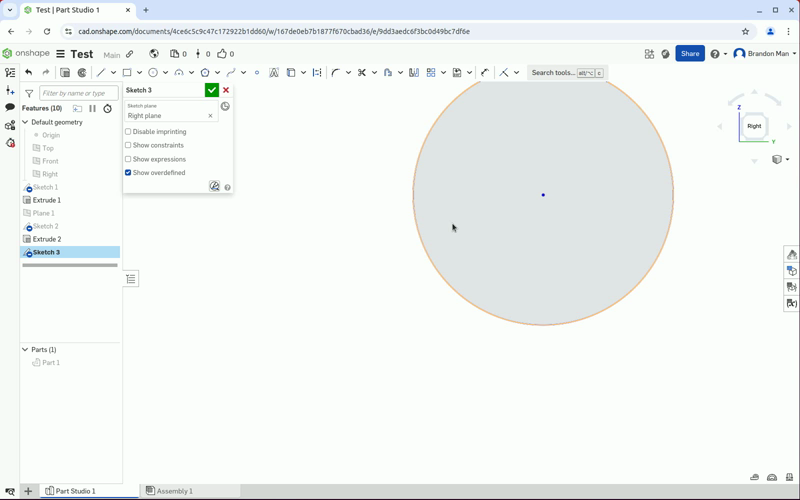
scroll(-6)
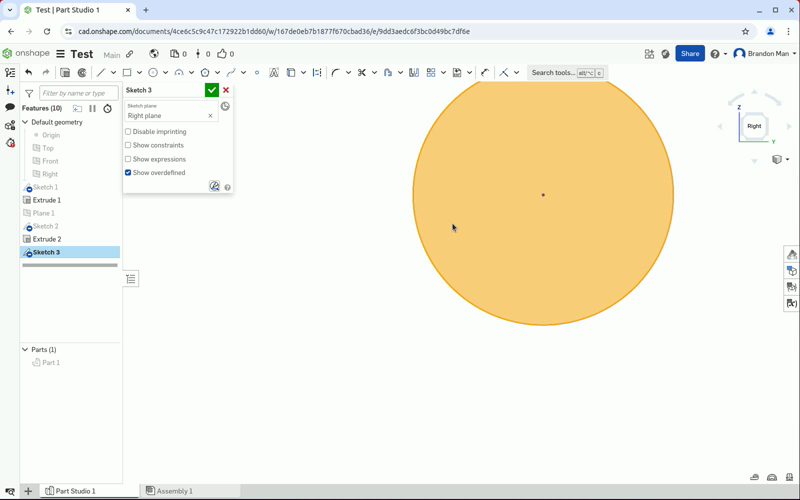
scroll(-6)
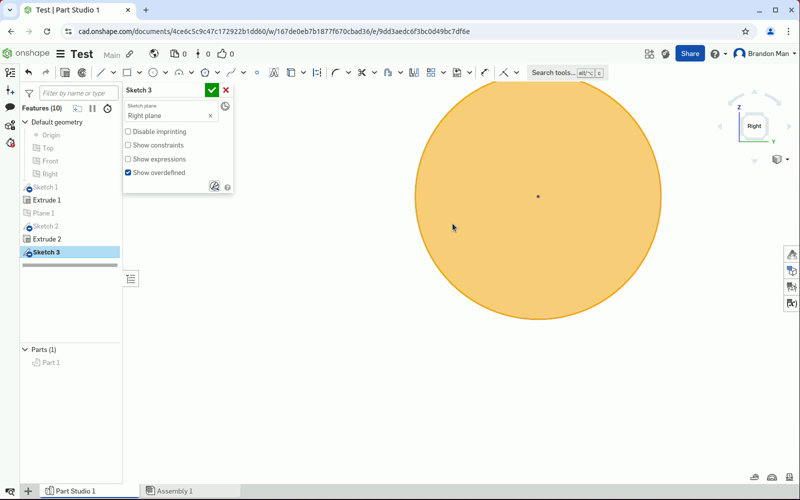
scroll(-6)
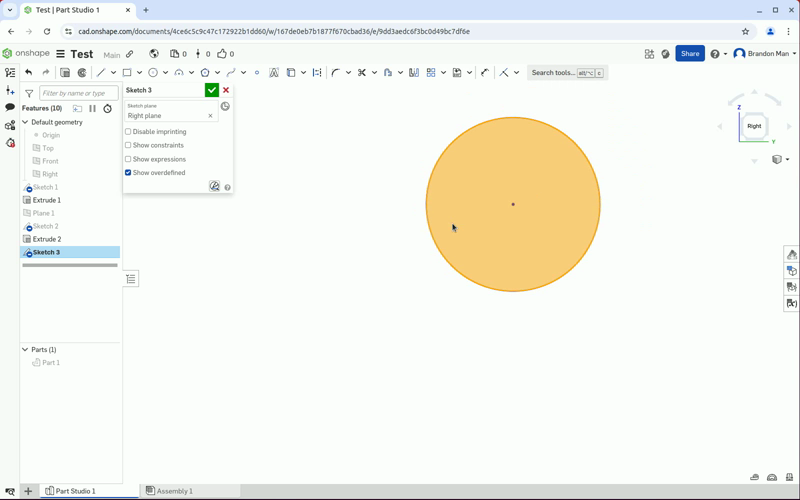
scroll(-6)
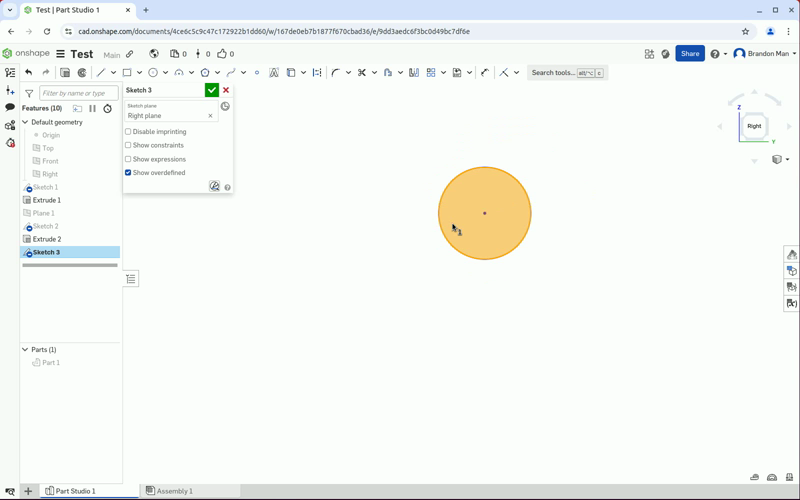
scroll(-6)
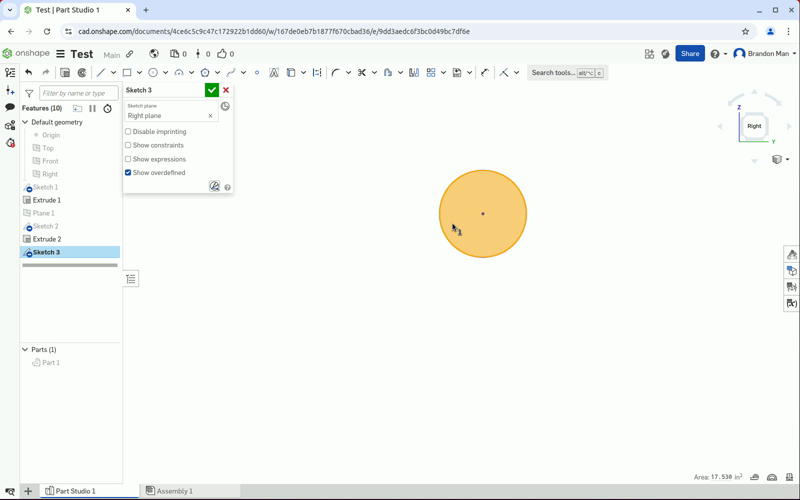
scroll(-6)
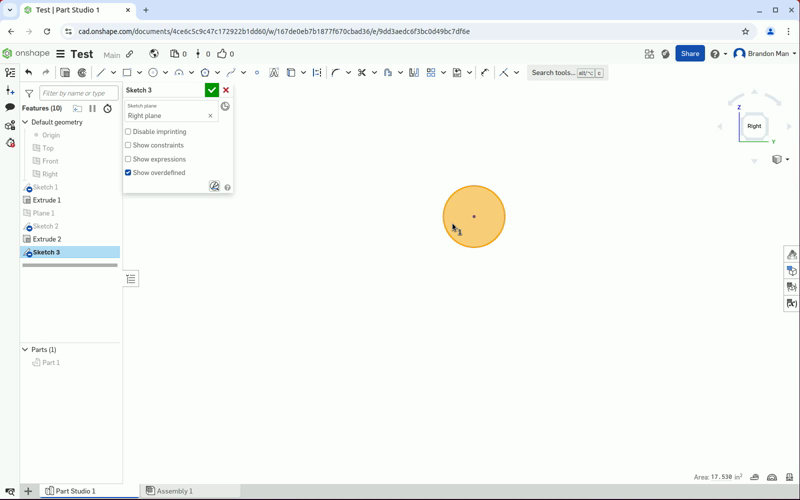
scroll(-6)
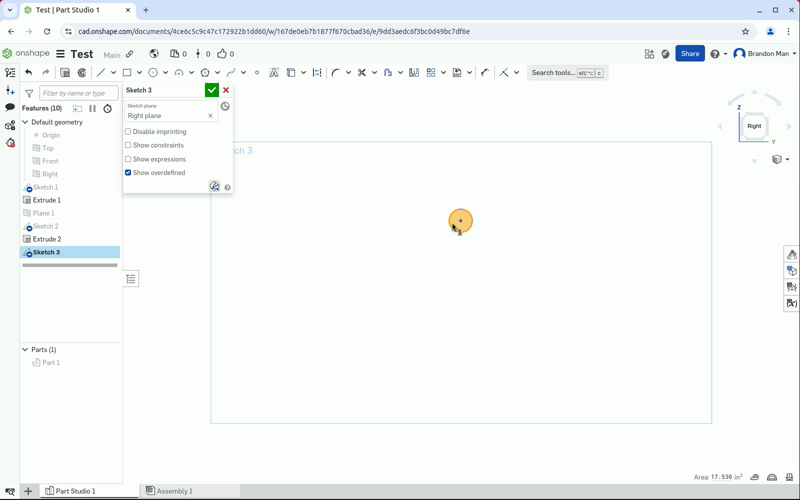
mouse_move(73, 352)
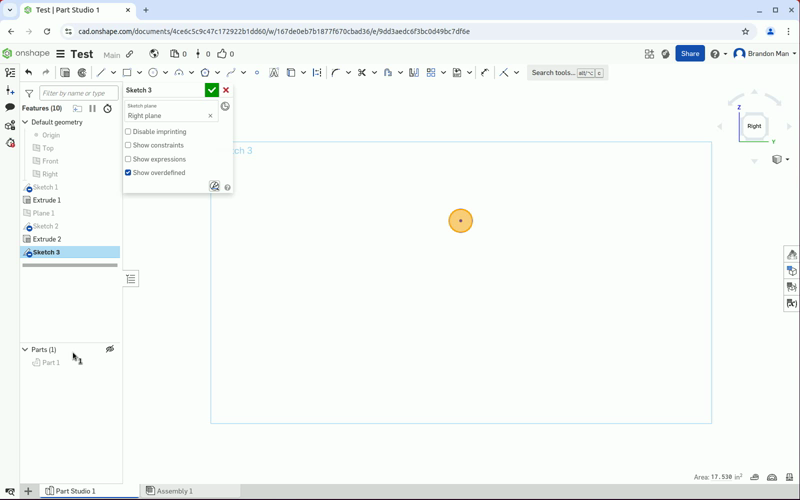
key(shift+y)
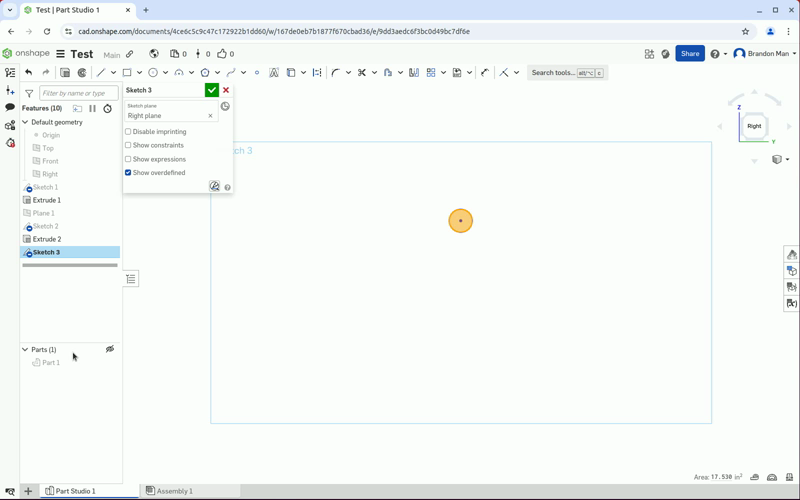
key(shift+e)
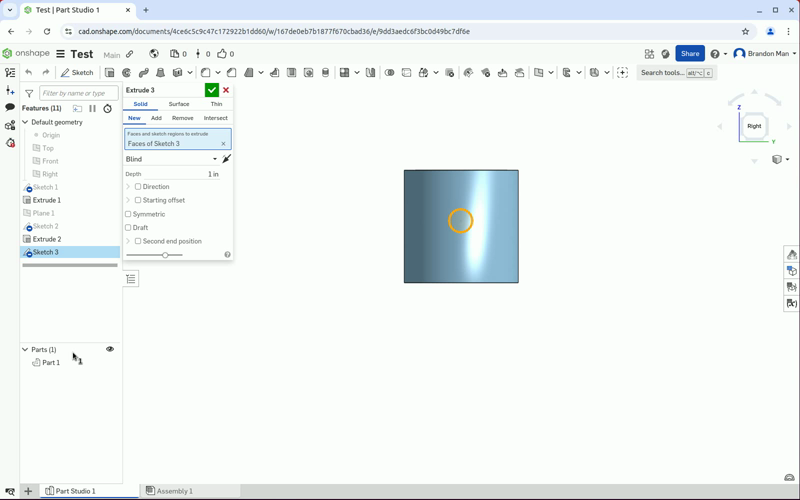
mouse_move(143, 106)
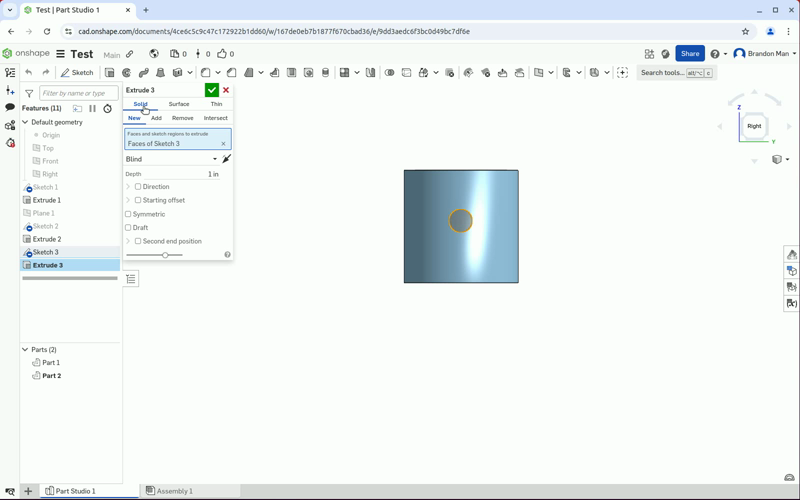
click(143, 106)
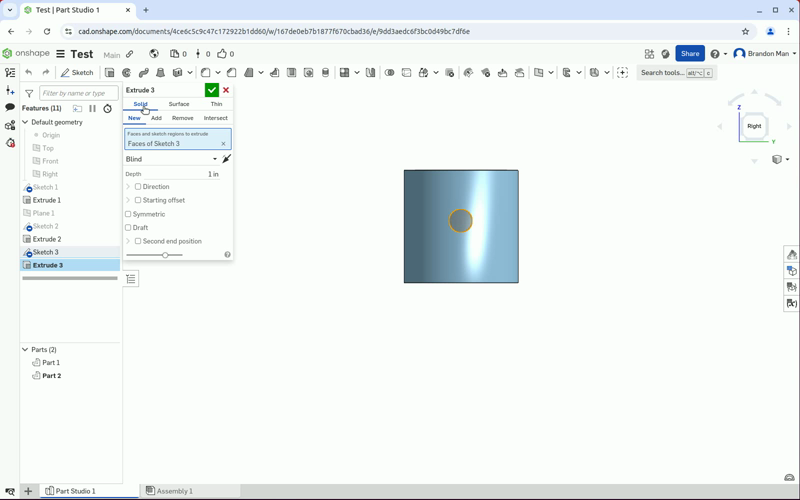
mouse_move(186, 120)
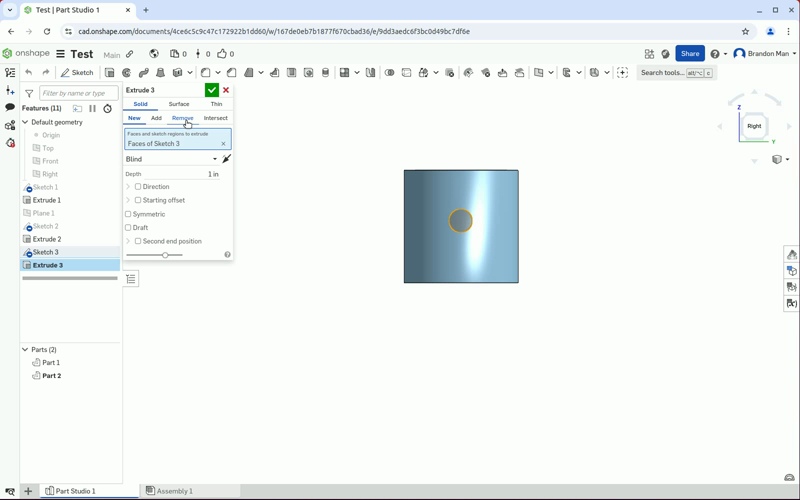
click(186, 120)
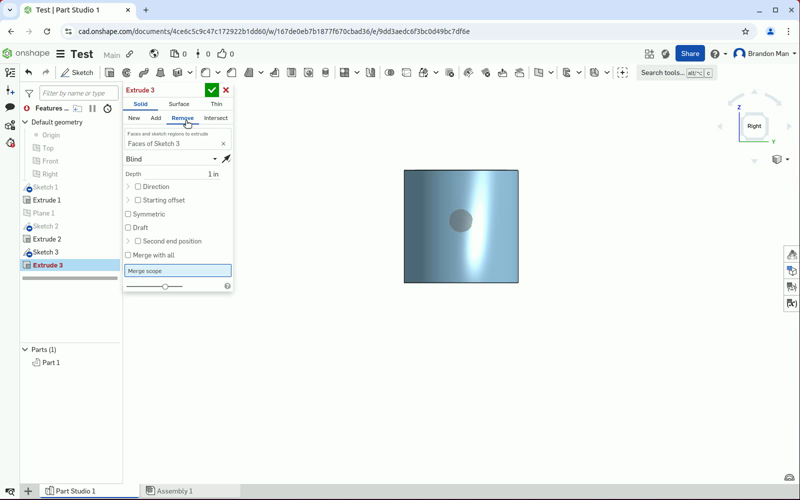
key(tab, 4)
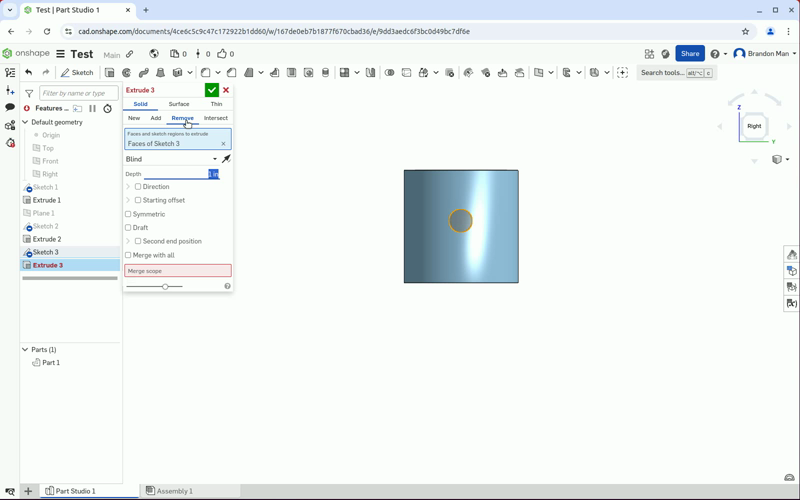
text(57.77)
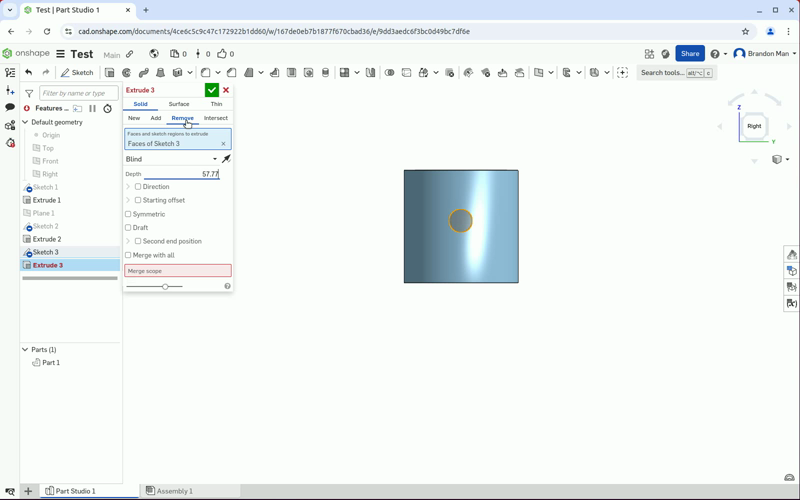
key(tab, 3)
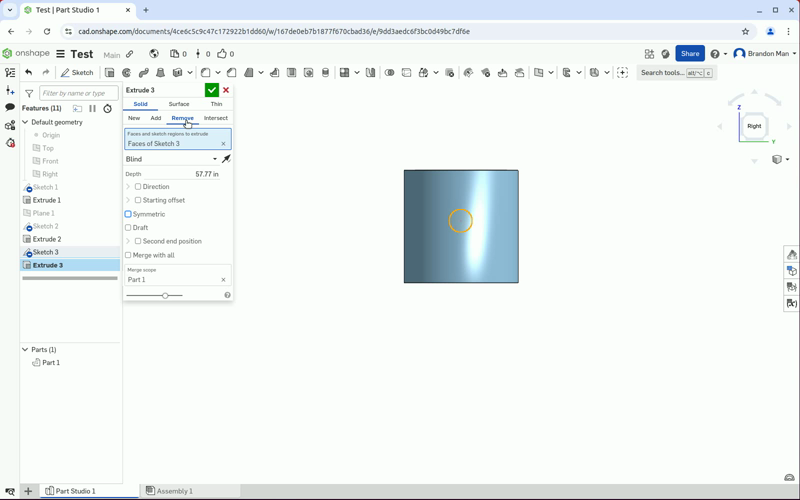
key(space)
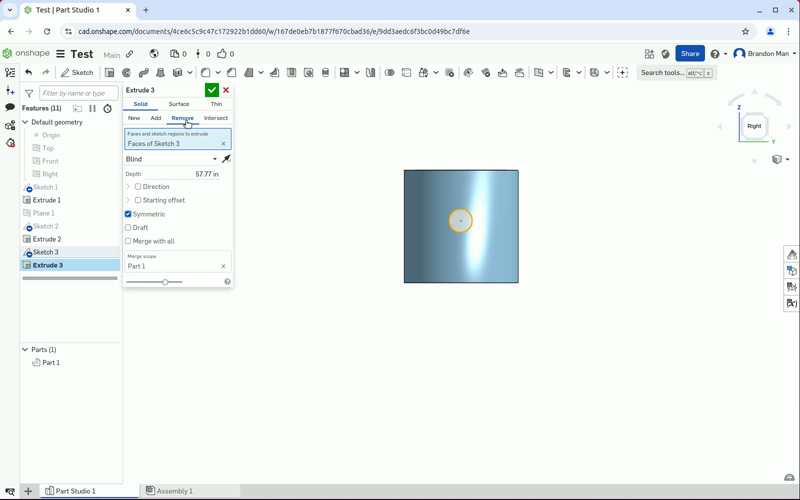
key(tab, 2)
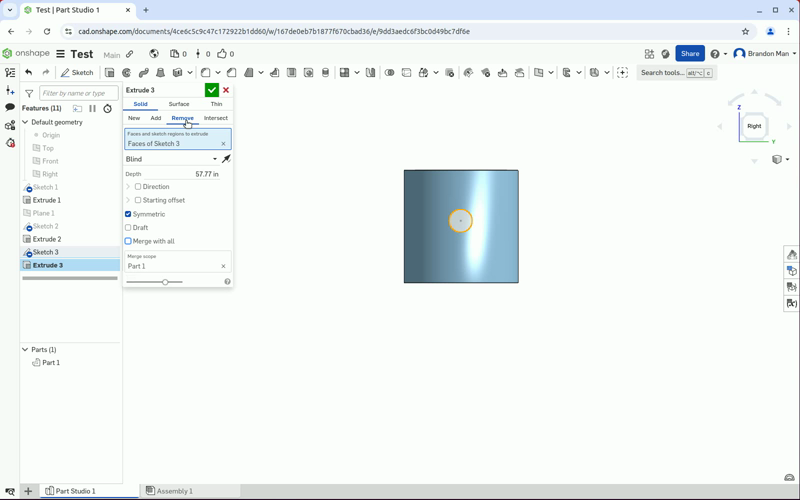
key(space)
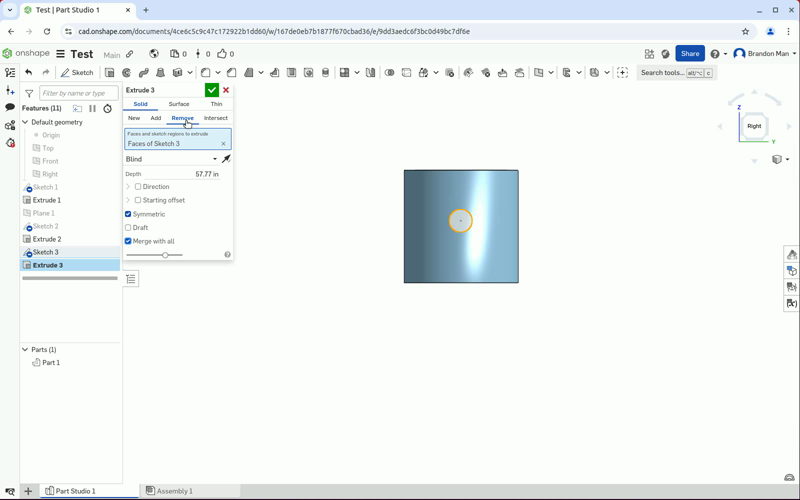
key(enter)
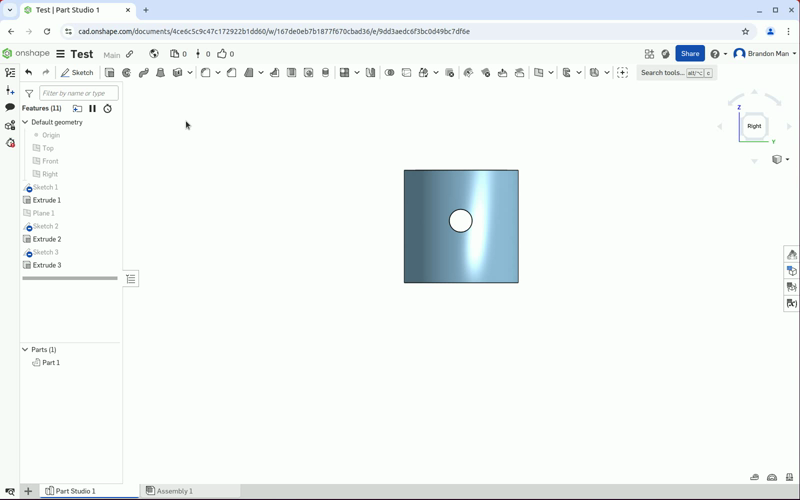
key(shift+h)
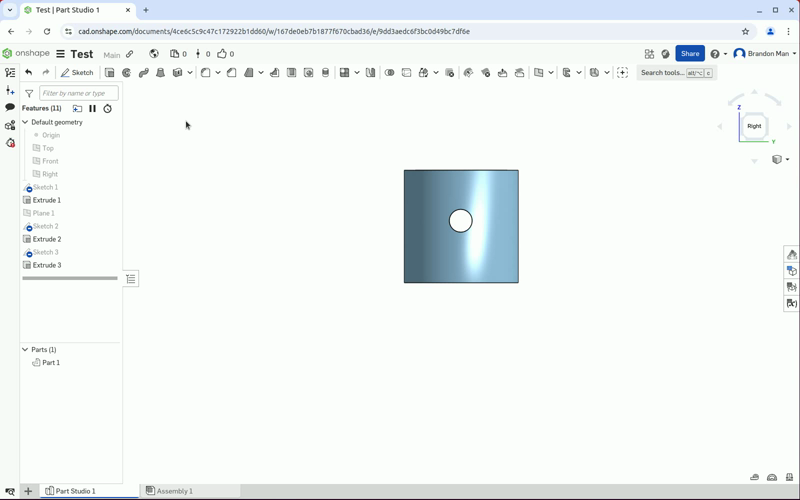
key(shift+h)
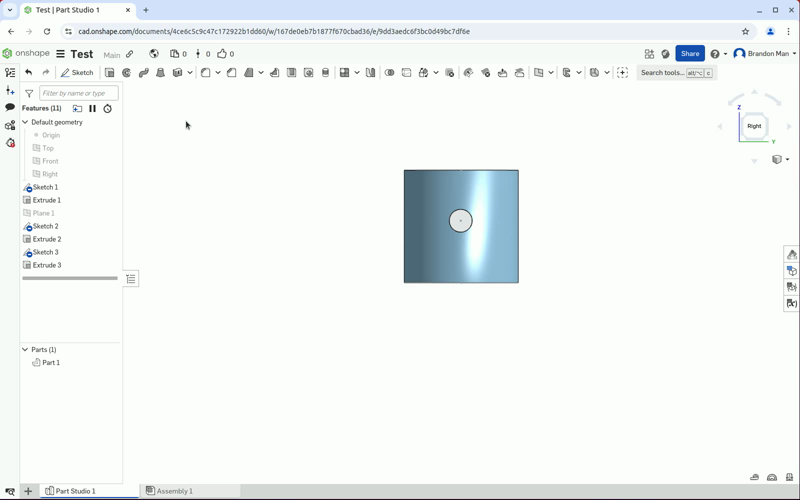
key(shift+7)
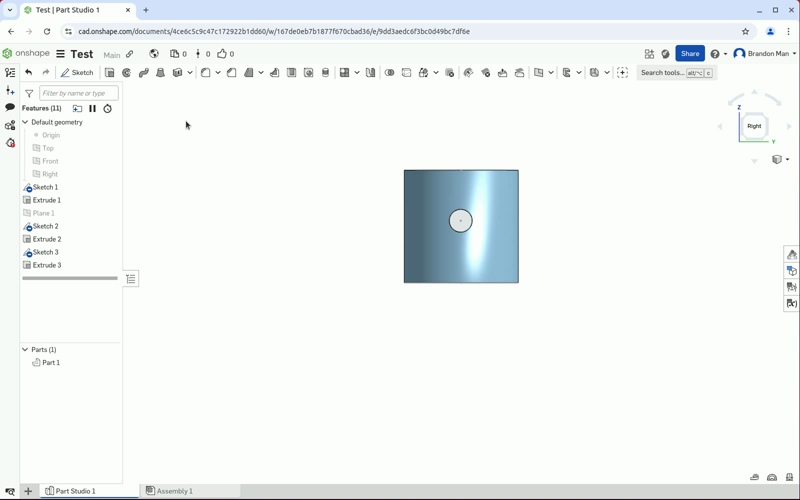
key(right, 2)
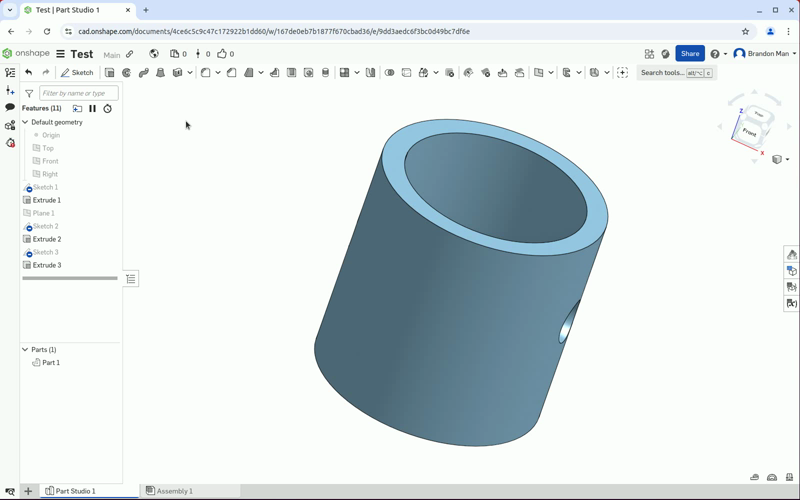
key(down, 2)
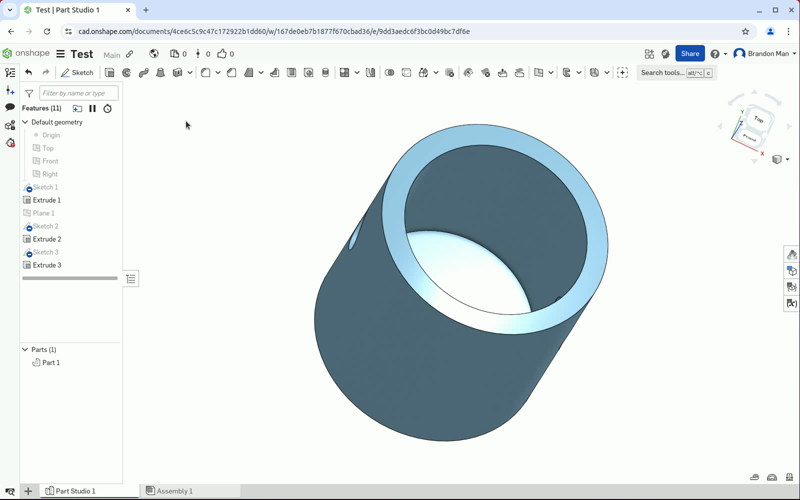
key(up, 2)
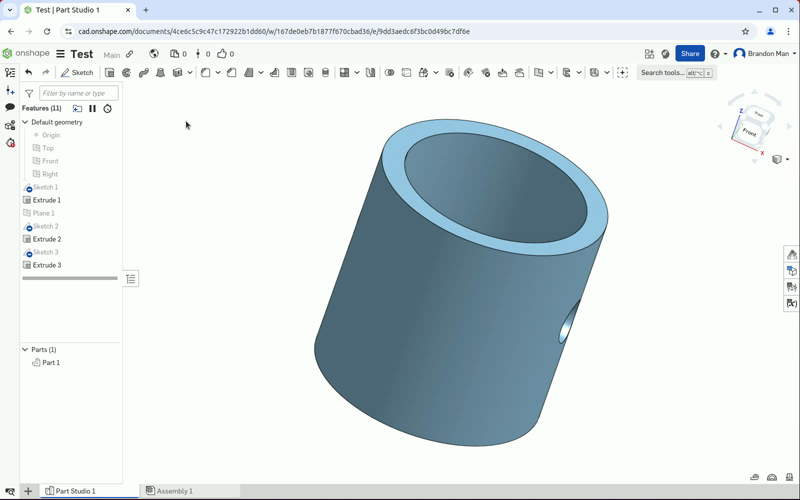
key(left, 2)
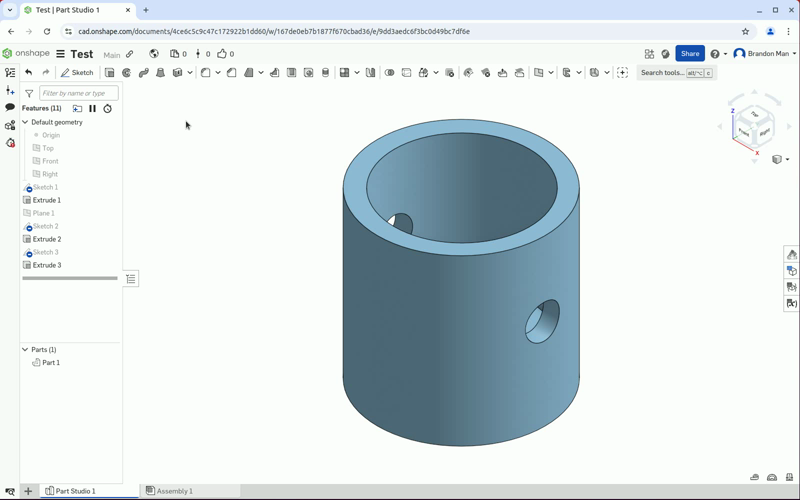
mouse_move(73, 189)
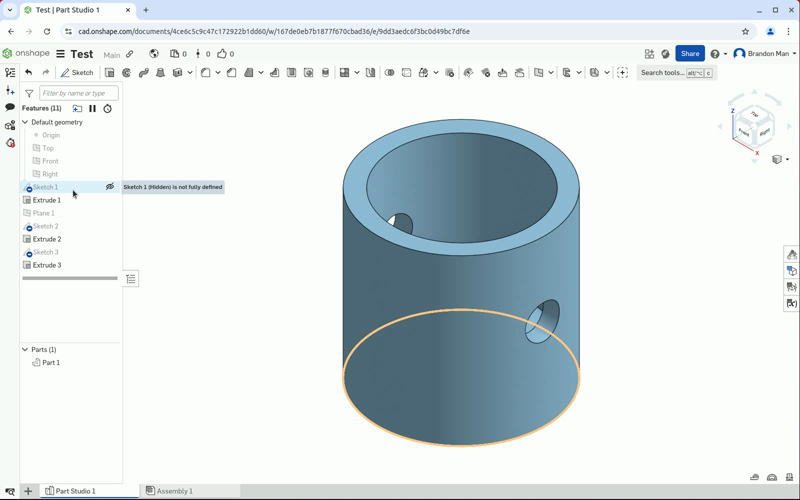
click(73, 189)